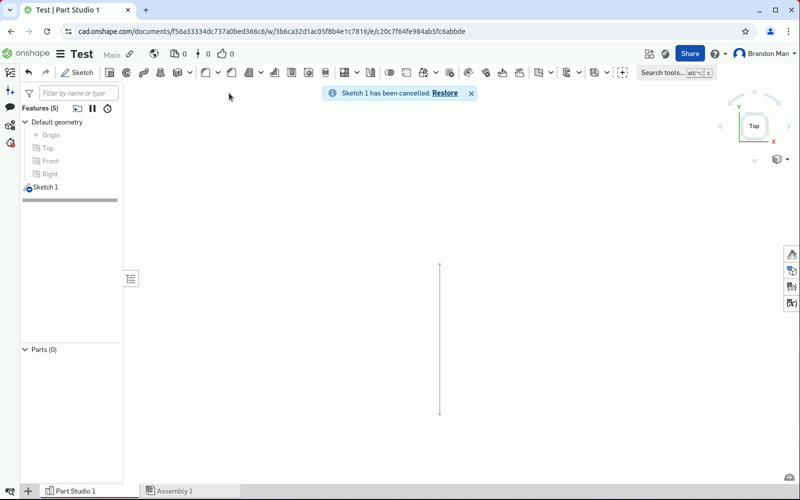
key(shift+h)
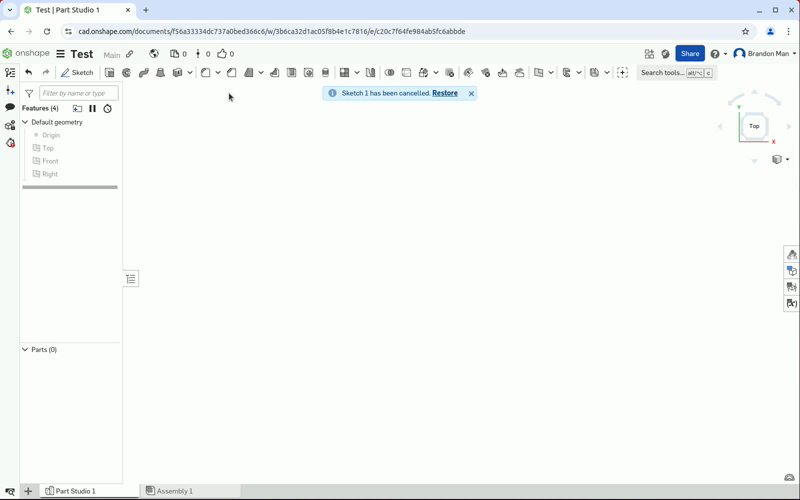
key(shift+s)
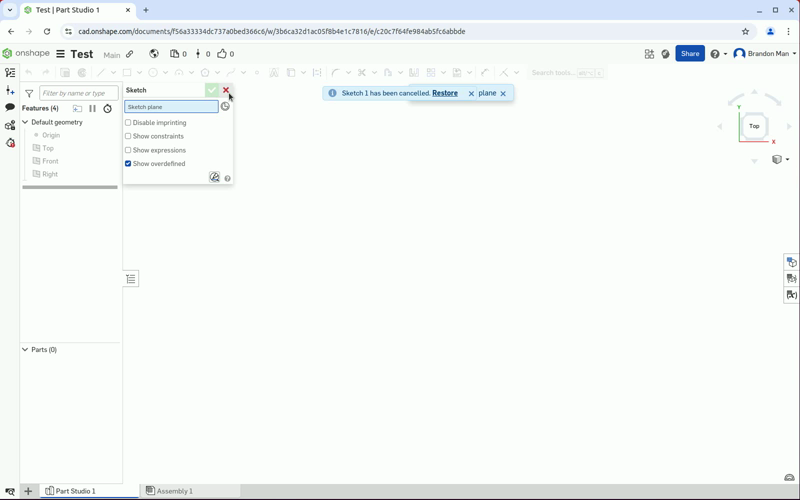
mouse_move(73, 150)
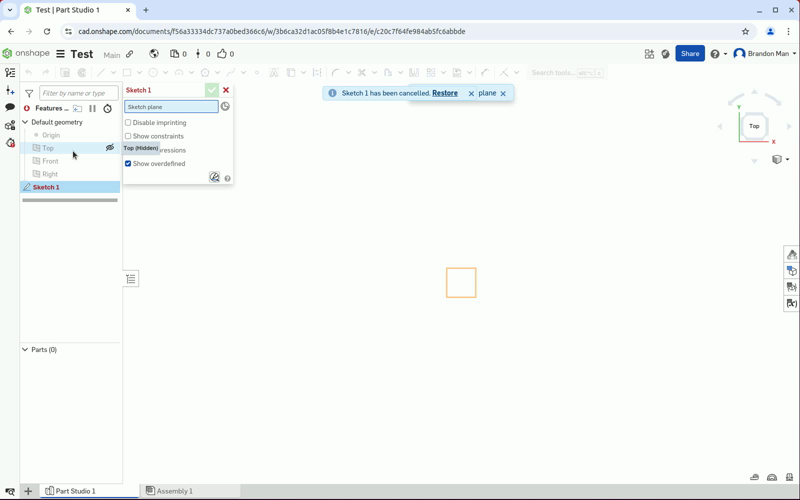
click(73, 150)
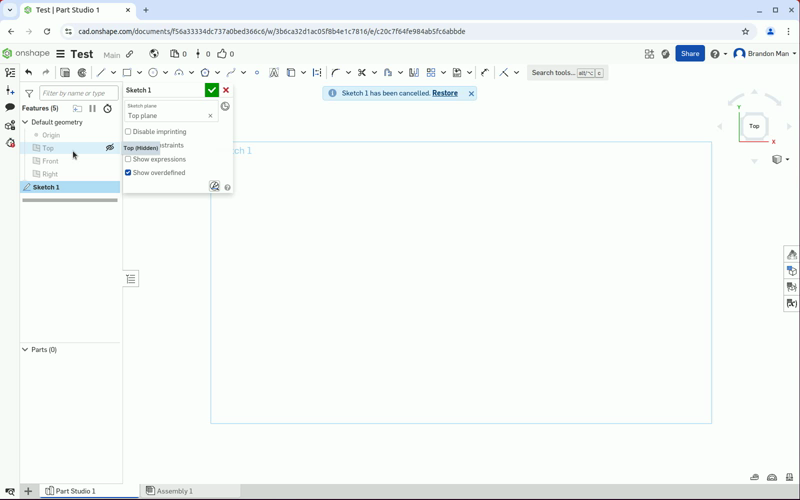
mouse_move(73, 352)
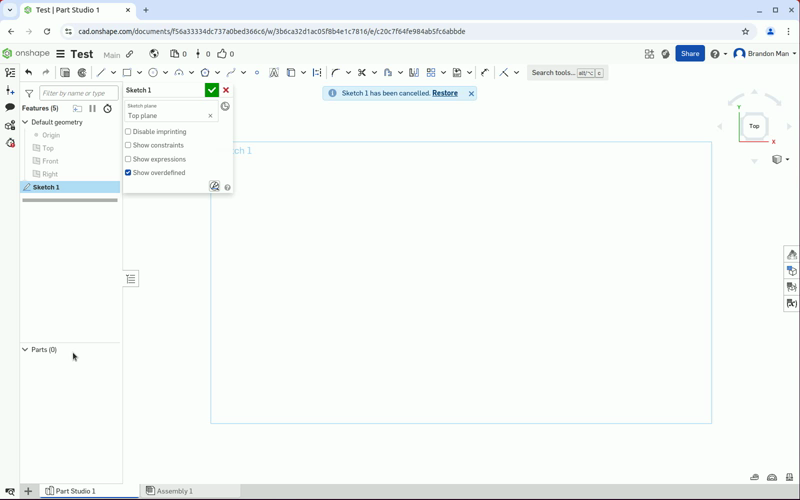
key(y)
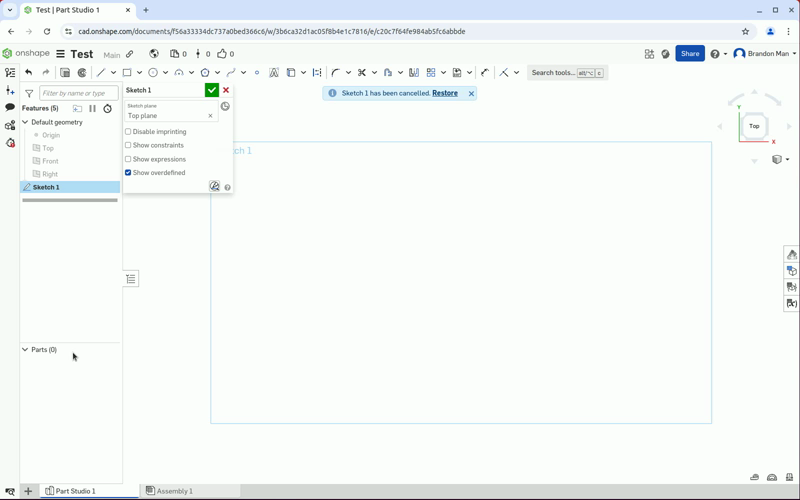
key(l)
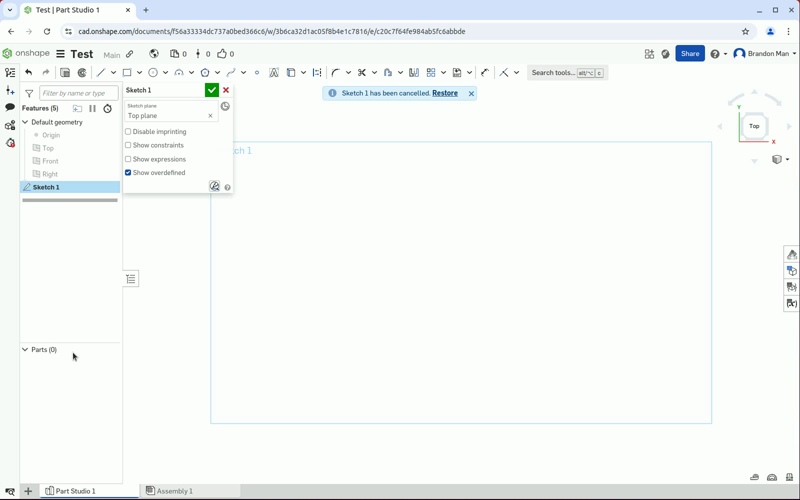
key_down(shift)
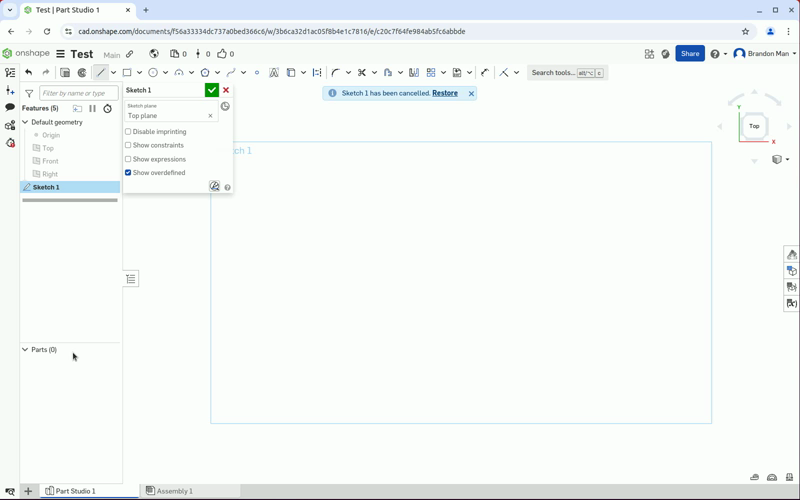
mouse_move(445, 292)
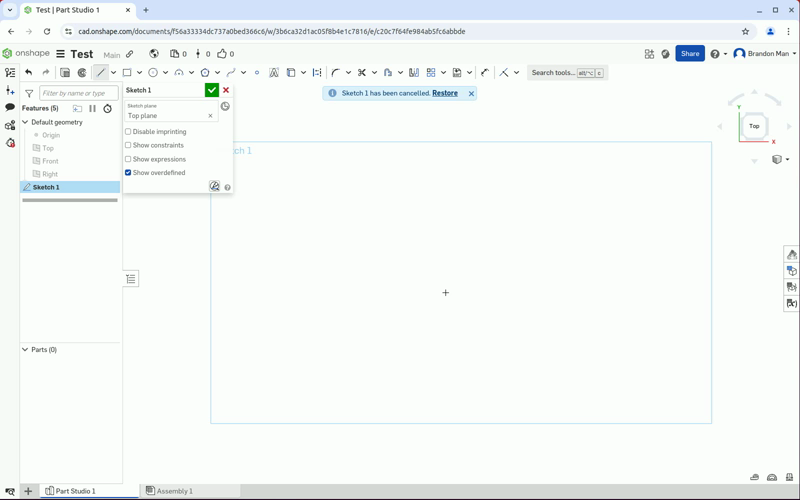
click(445, 292)
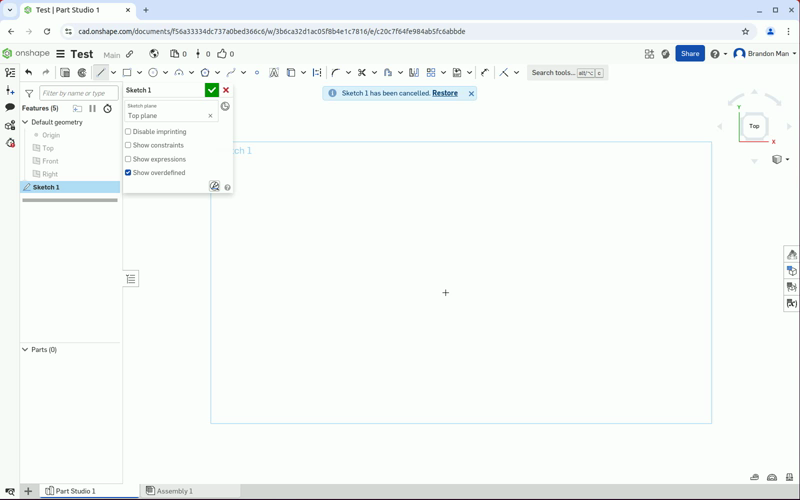
key_up(shift)
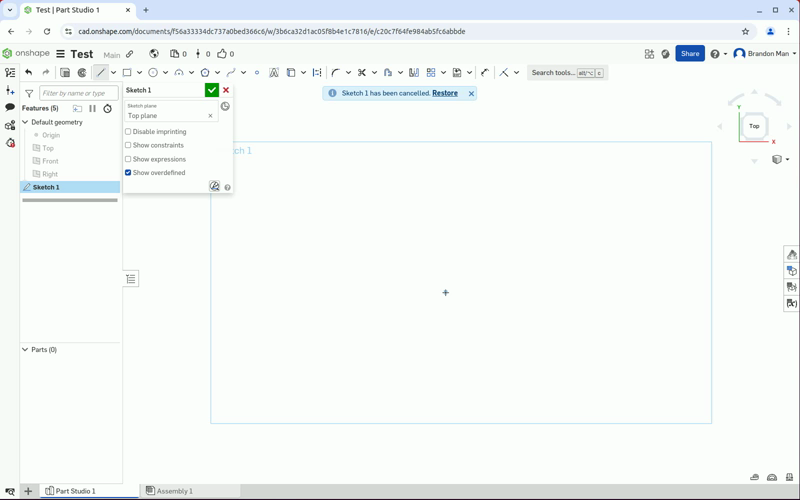
key_down(shift)
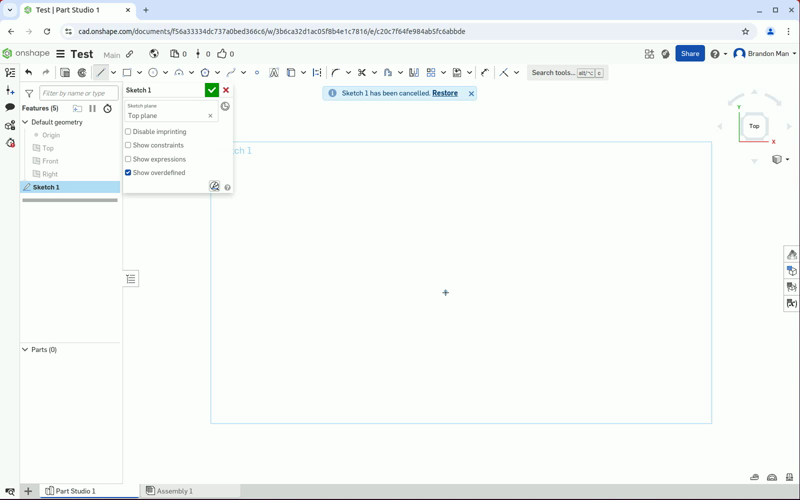
mouse_move(475, 292)
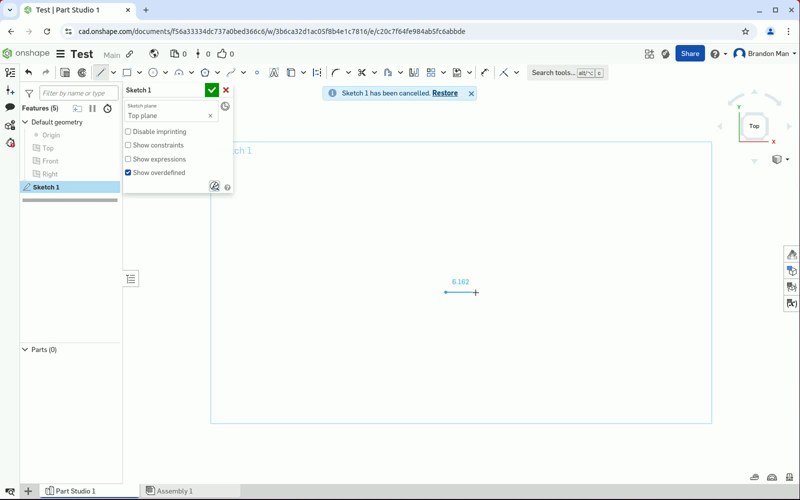
mouse_move(477, 292)
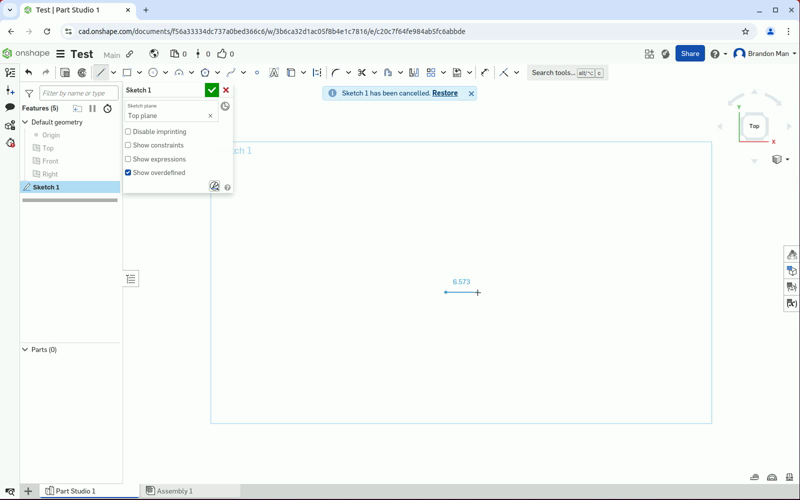
click(477, 292)
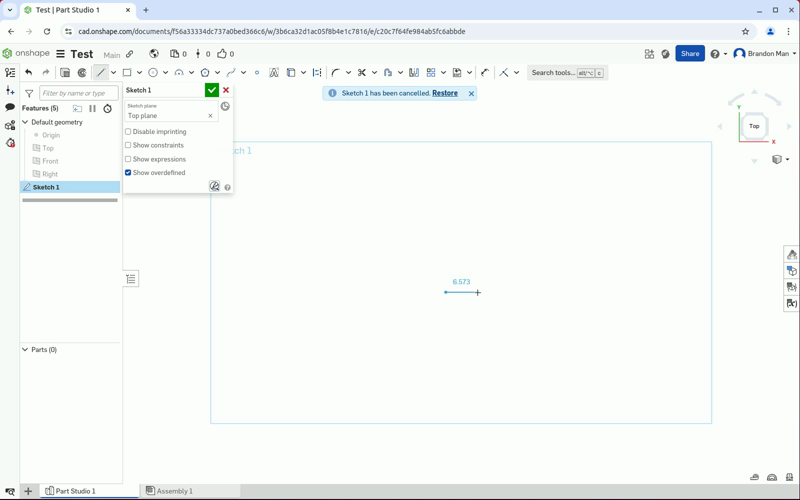
key_up(shift)
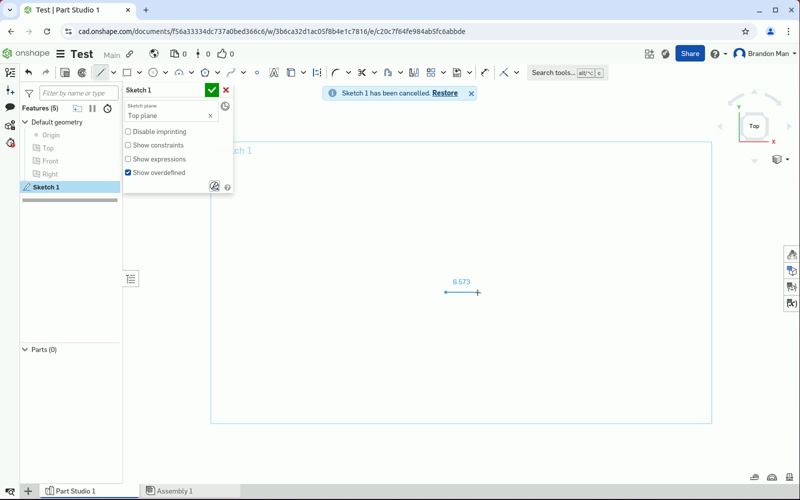
key_down(shift)
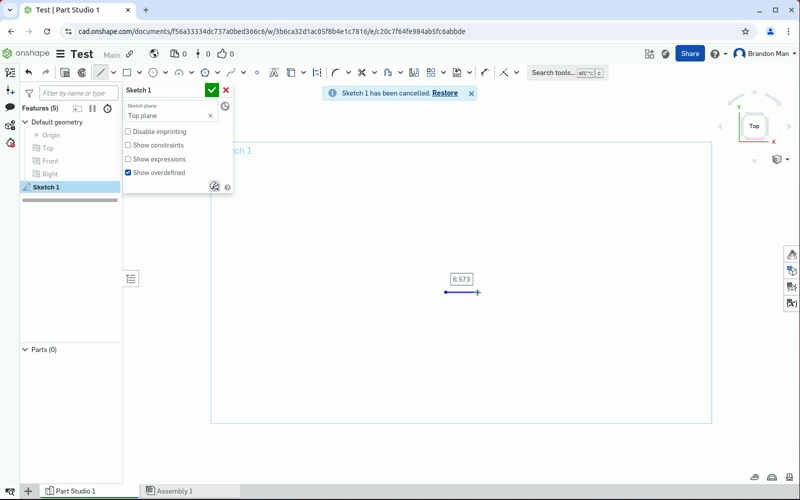
mouse_move(507, 292)
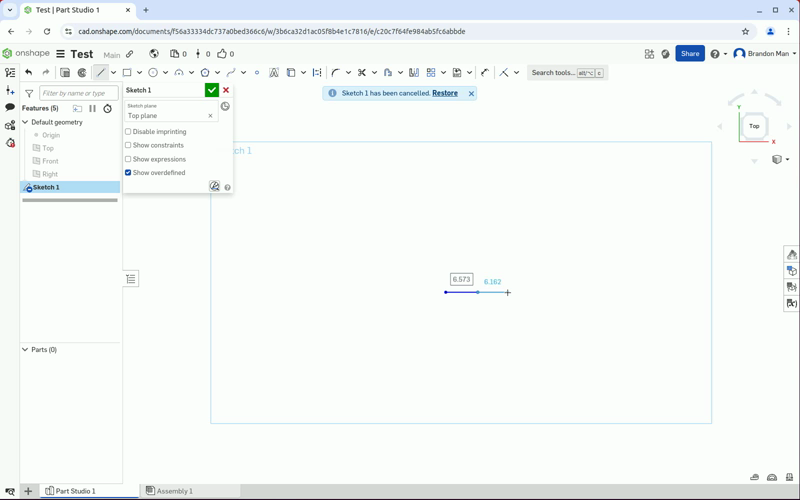
mouse_move(477, 272)
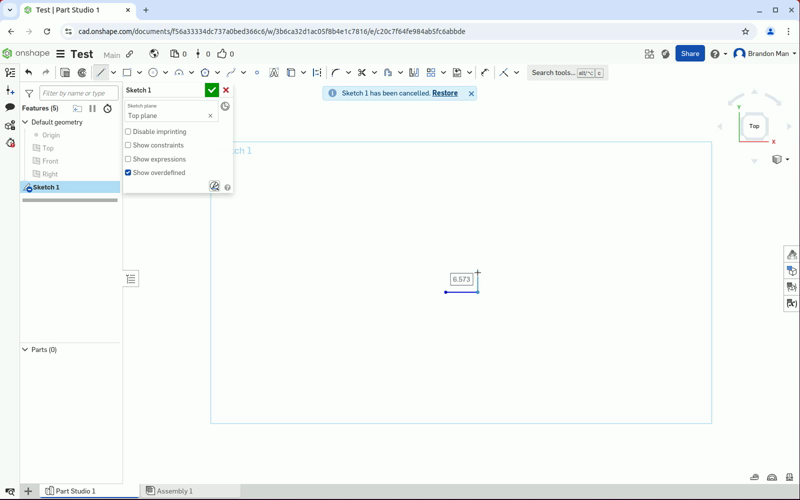
click(477, 272)
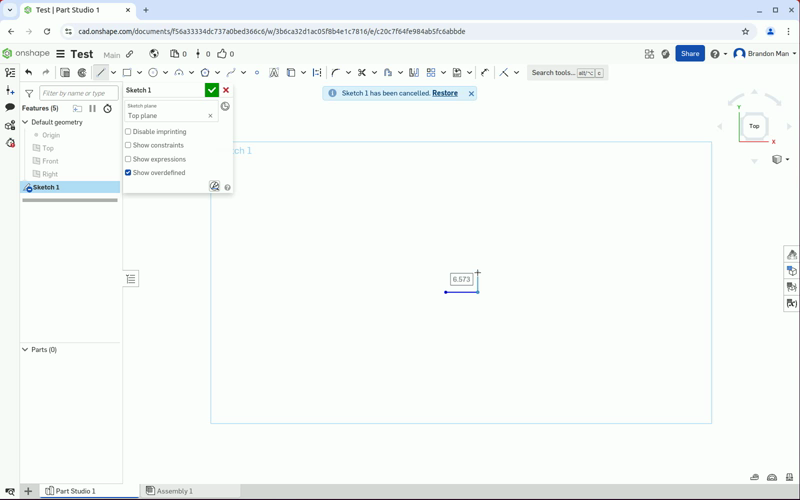
key_up(shift)
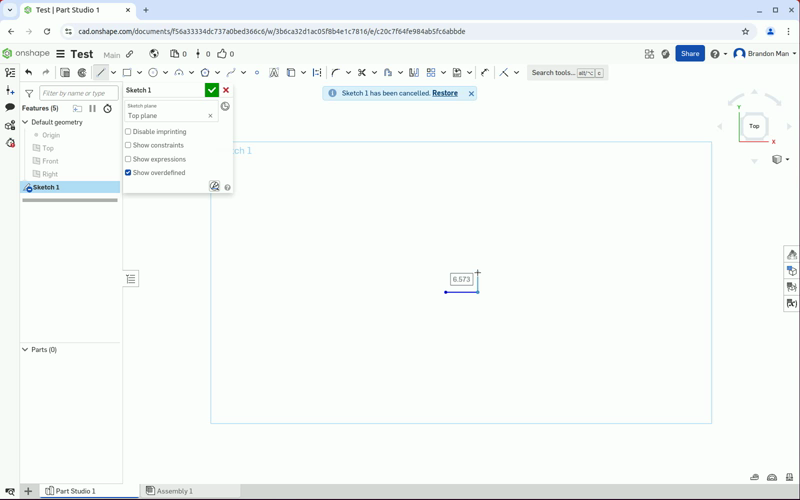
key_down(shift)
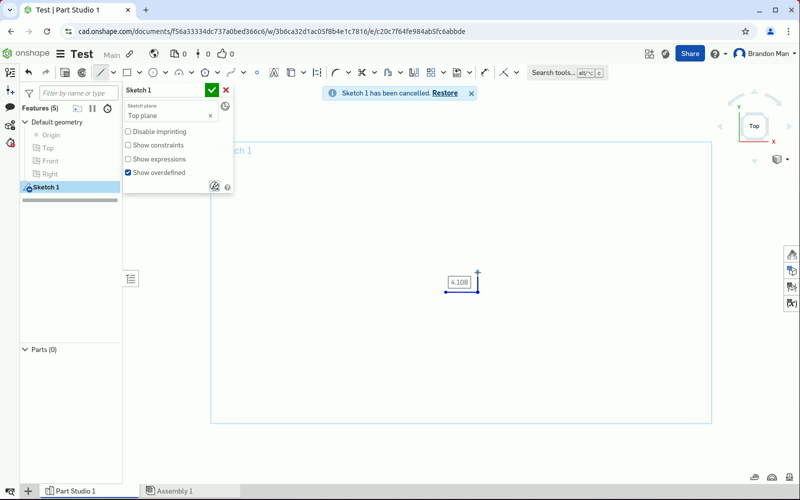
mouse_move(507, 272)
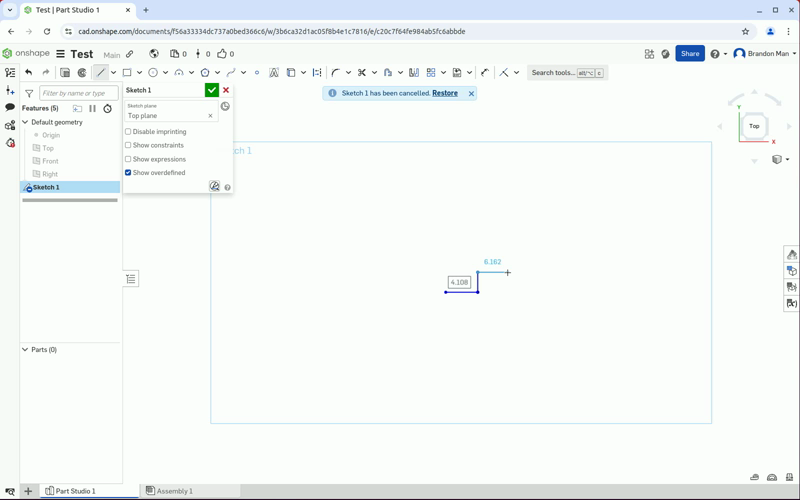
mouse_move(445, 272)
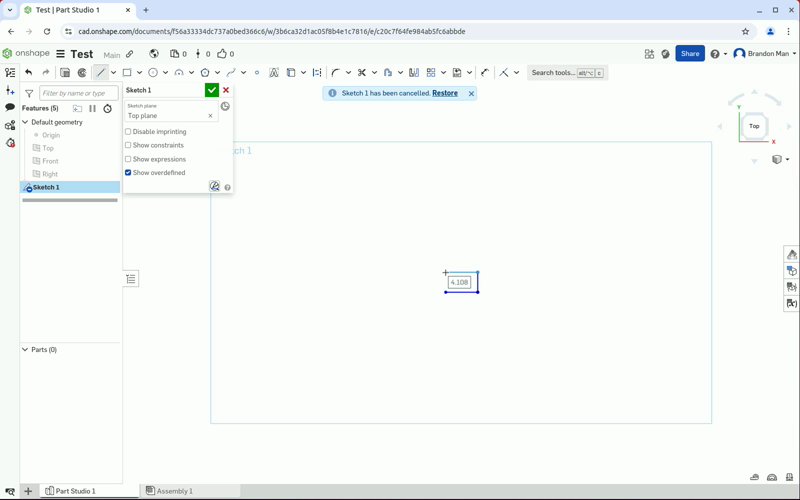
click(445, 272)
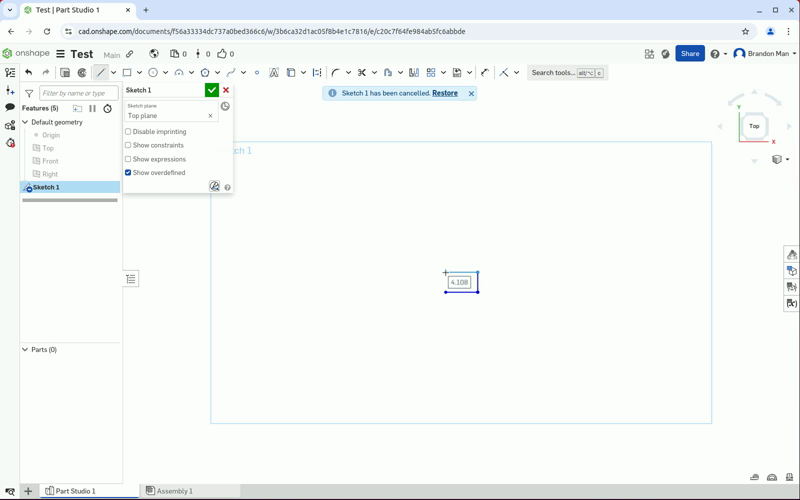
key_up(shift)
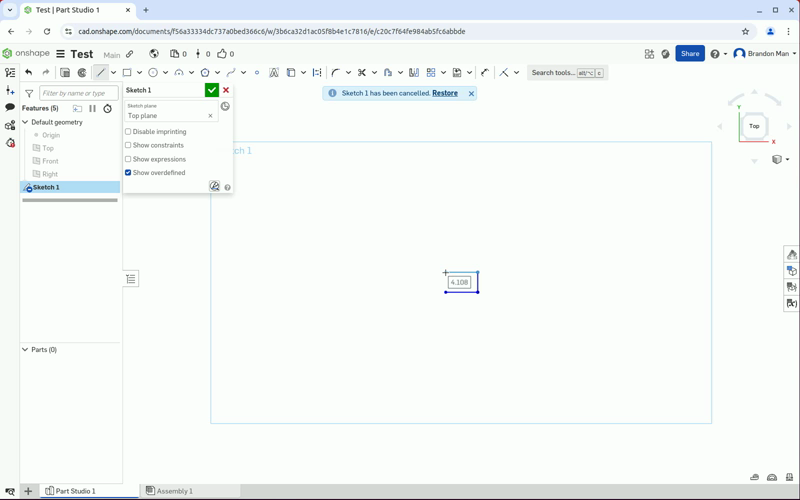
mouse_move(475, 272)
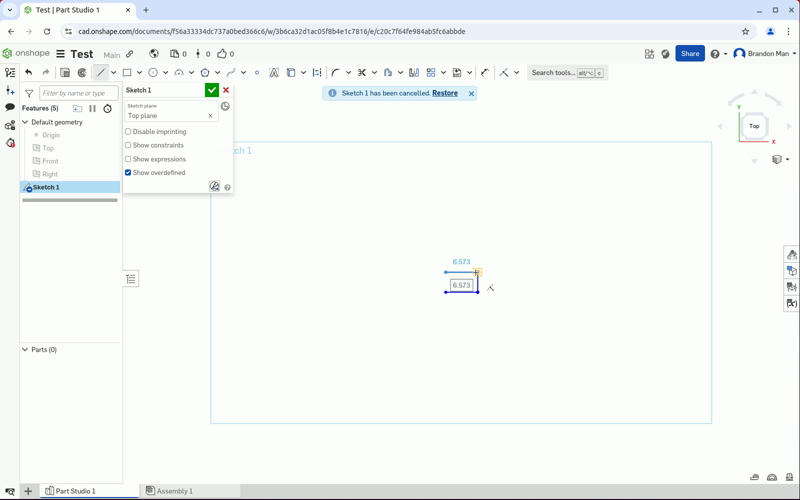
key_down(shift)
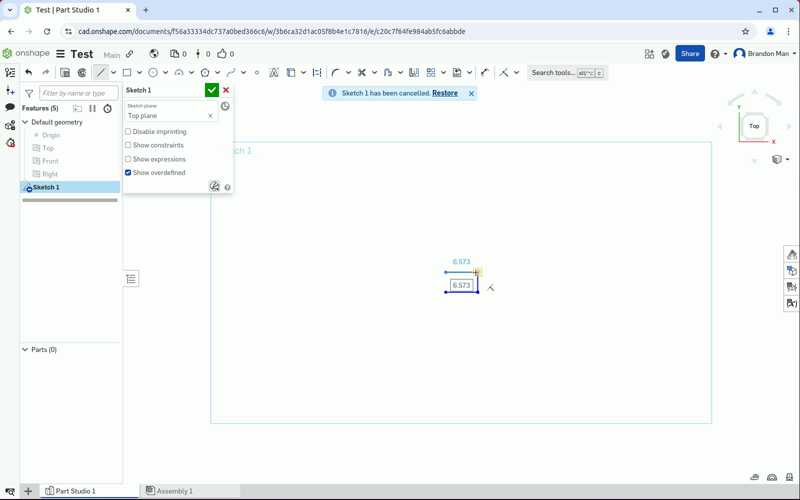
mouse_move(445, 292)
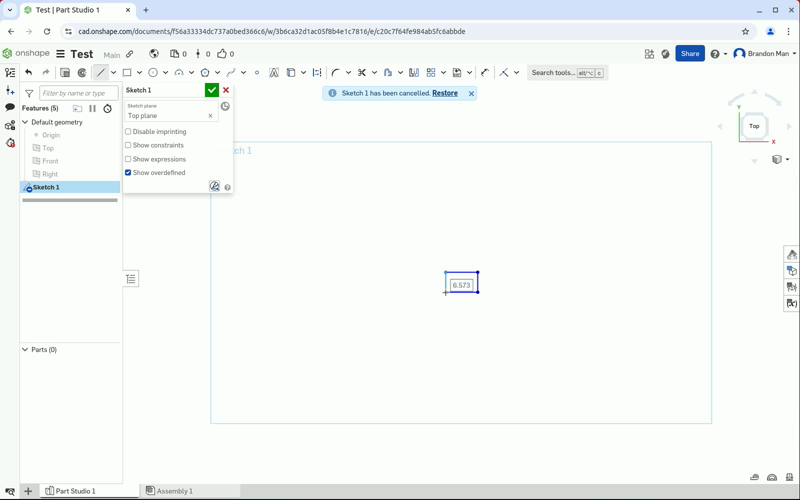
key_up(shift)
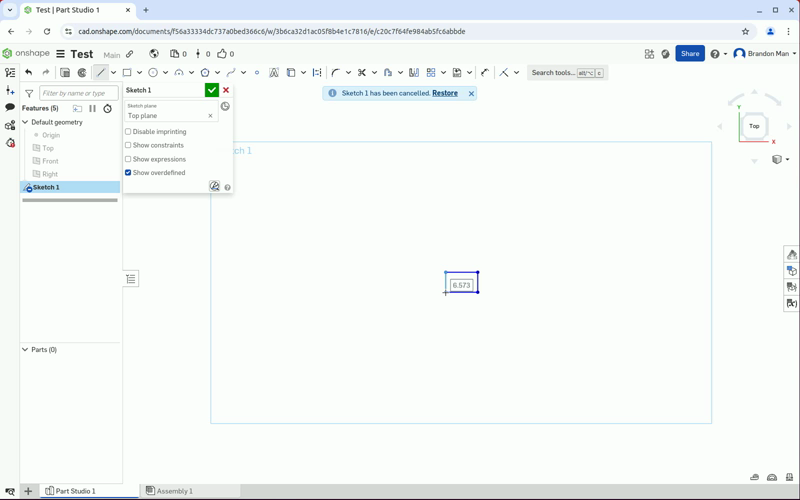
click(445, 292)
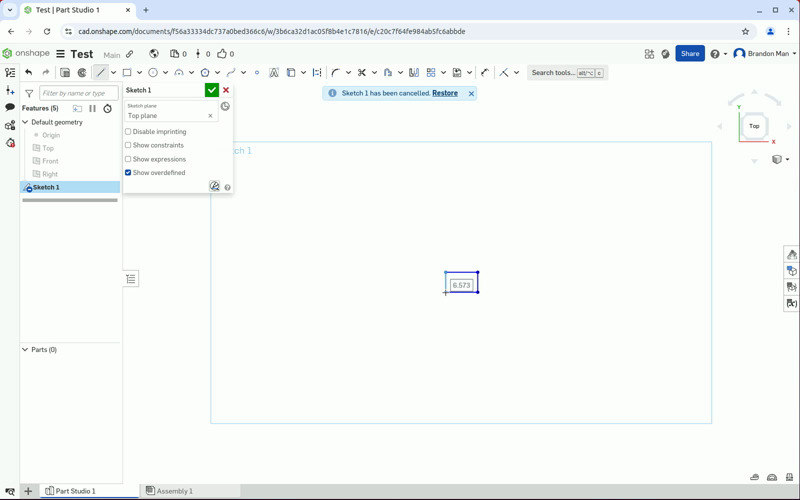
key(esc)
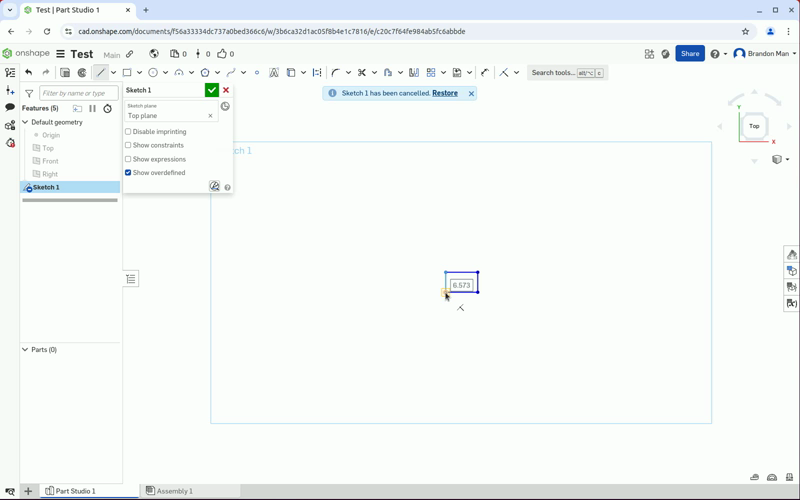
mouse_move(472, 275)
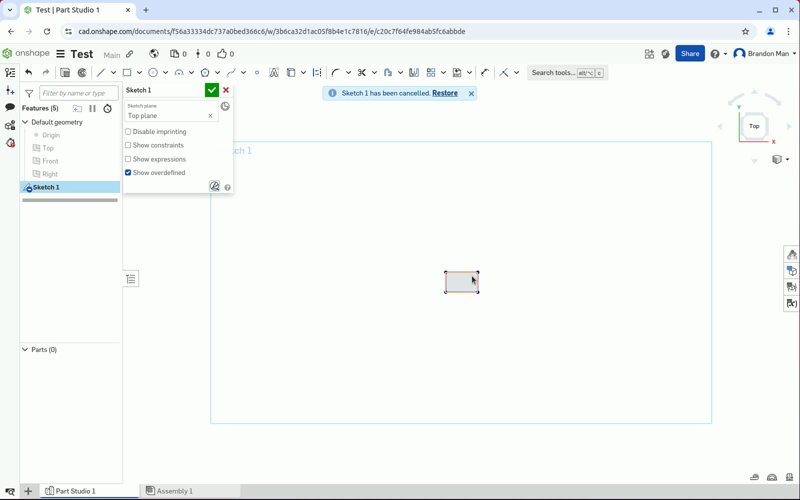
scroll(6)
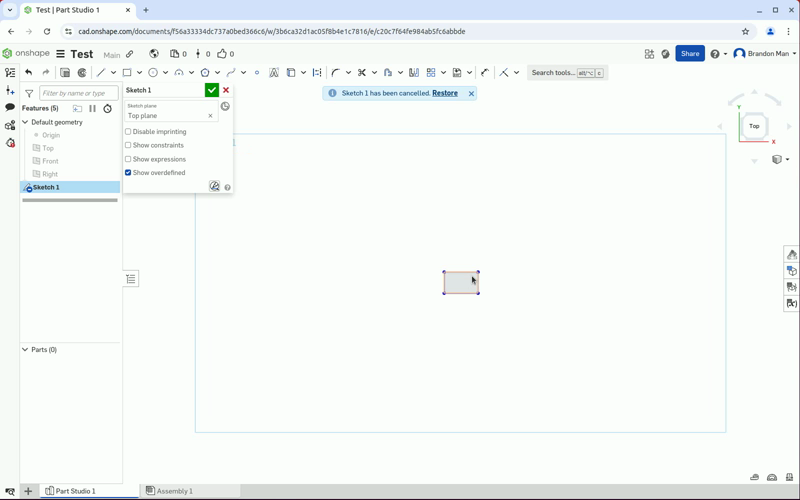
scroll(6)
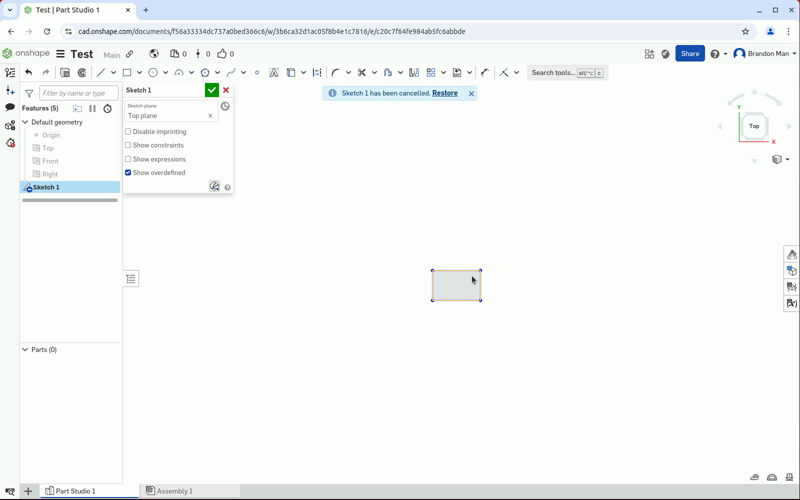
scroll(6)
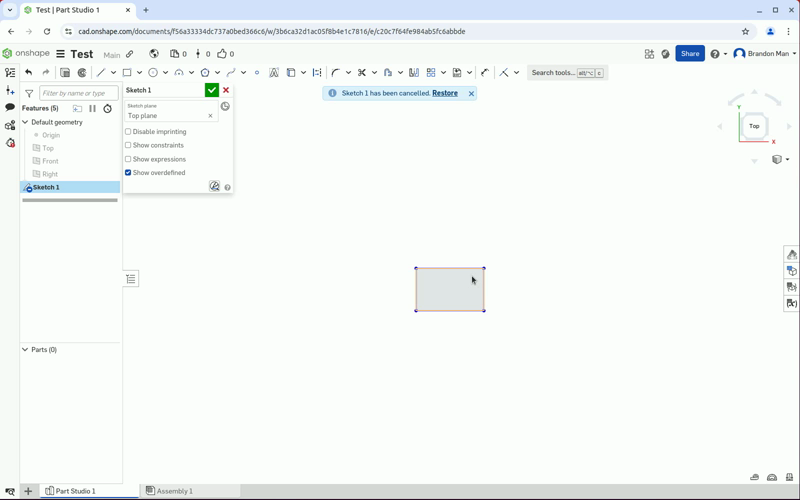
scroll(6)
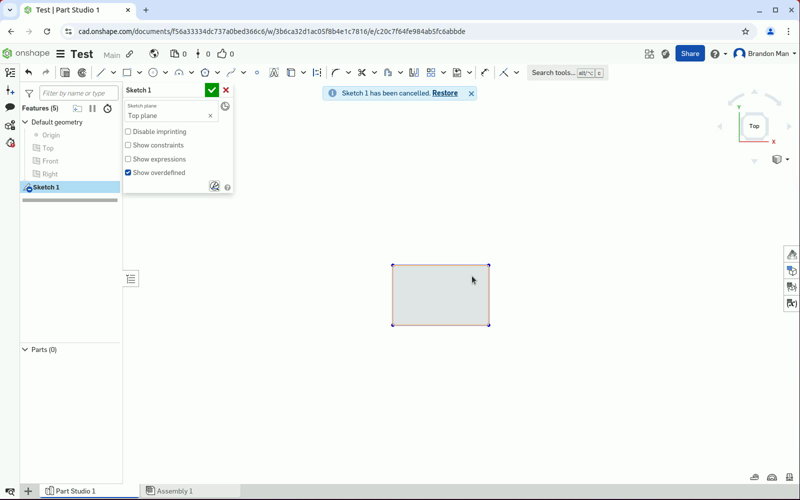
scroll(6)
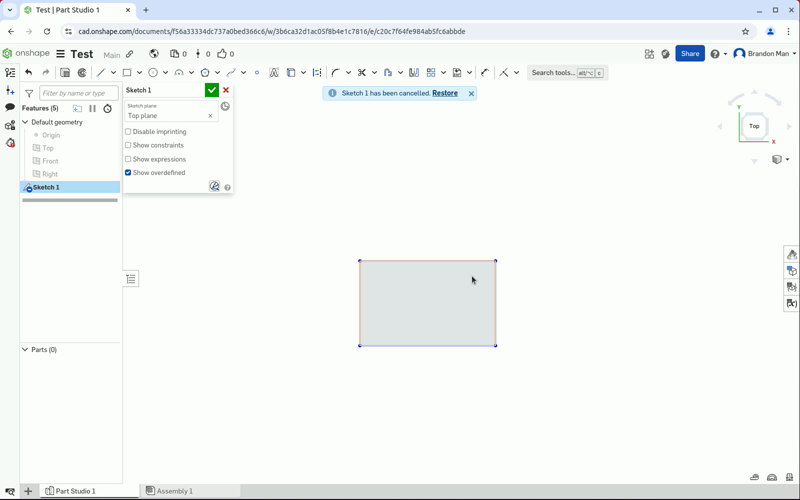
scroll(6)
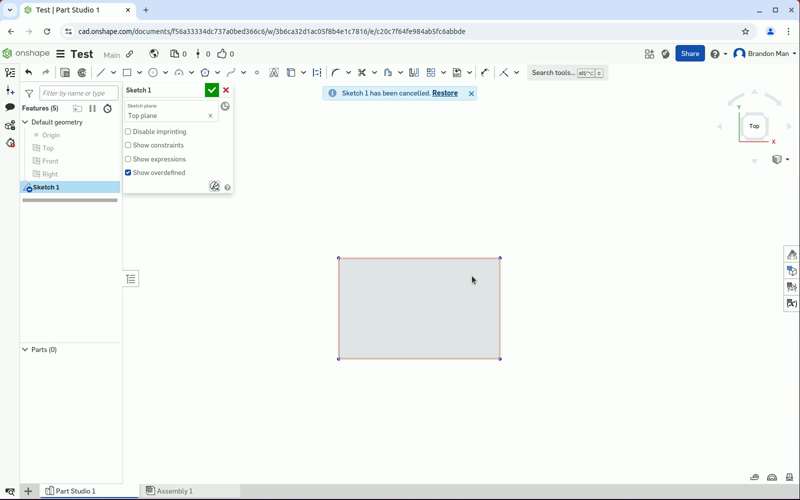
scroll(6)
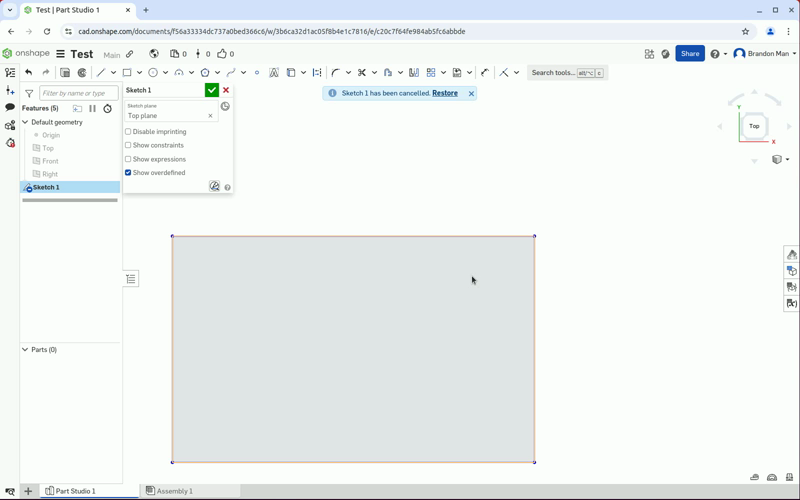
click(472, 275)
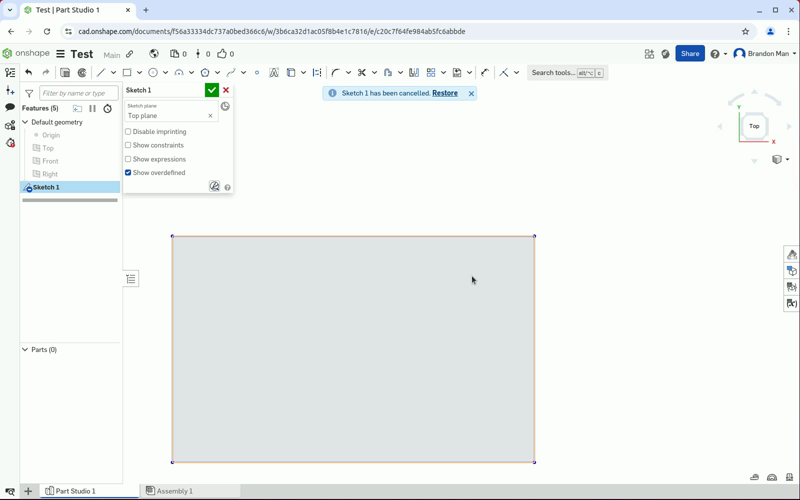
scroll(-6)
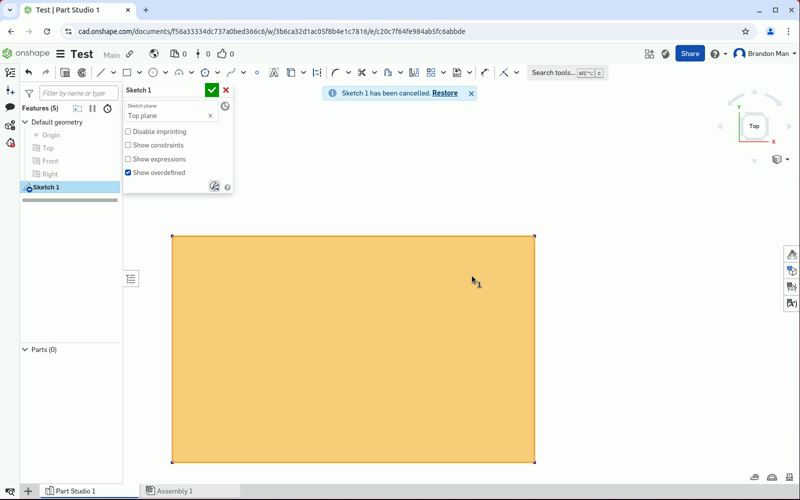
scroll(-6)
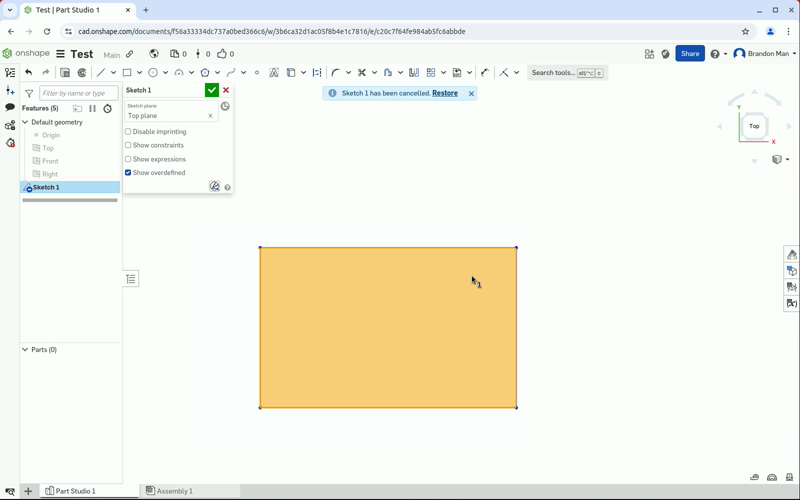
scroll(-6)
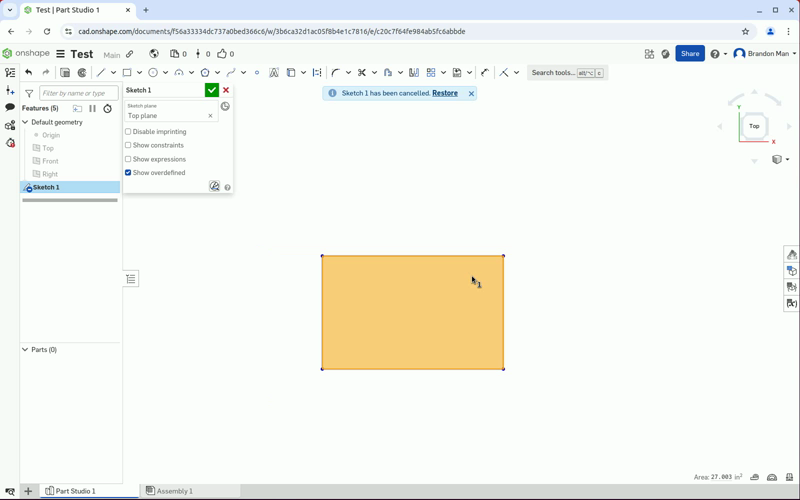
scroll(-6)
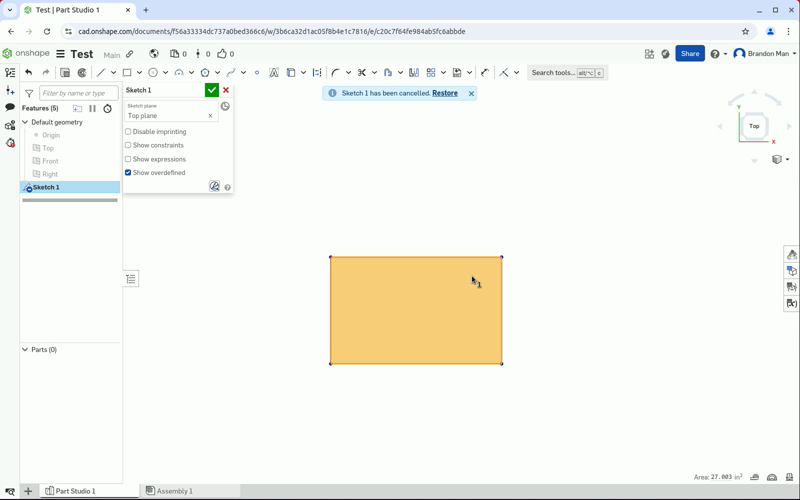
scroll(-6)
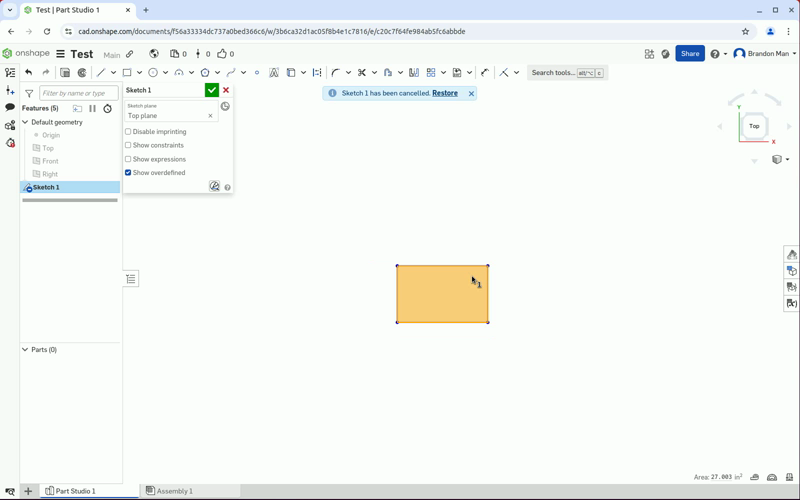
scroll(-6)
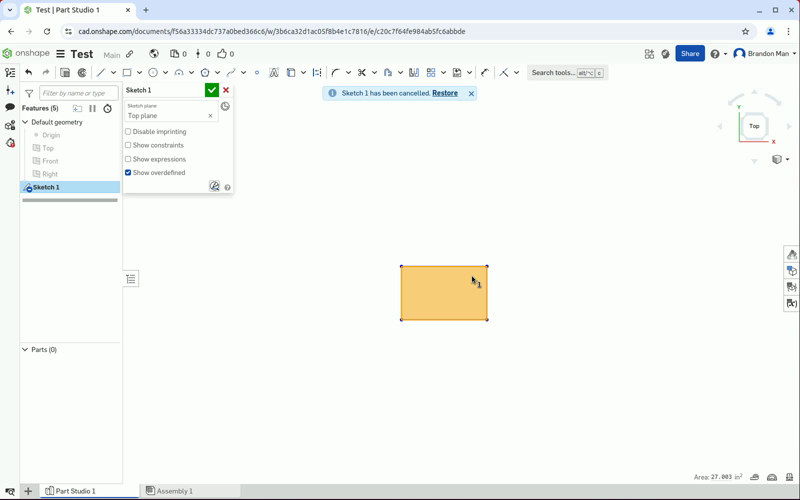
scroll(-6)
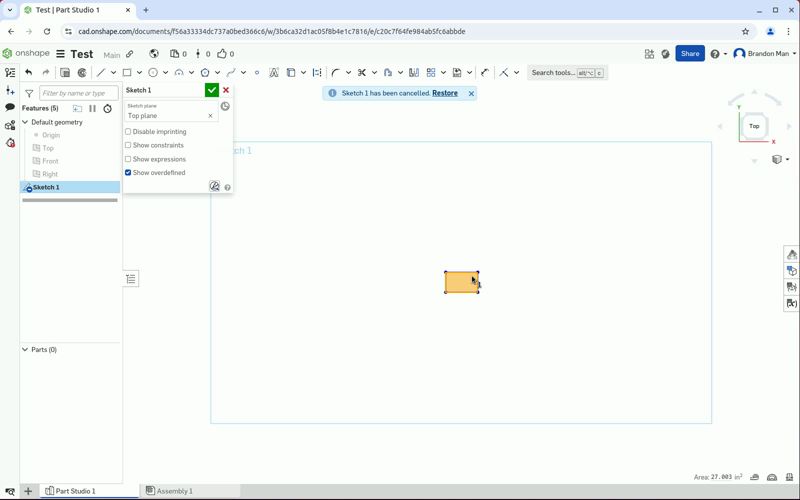
mouse_move(73, 352)
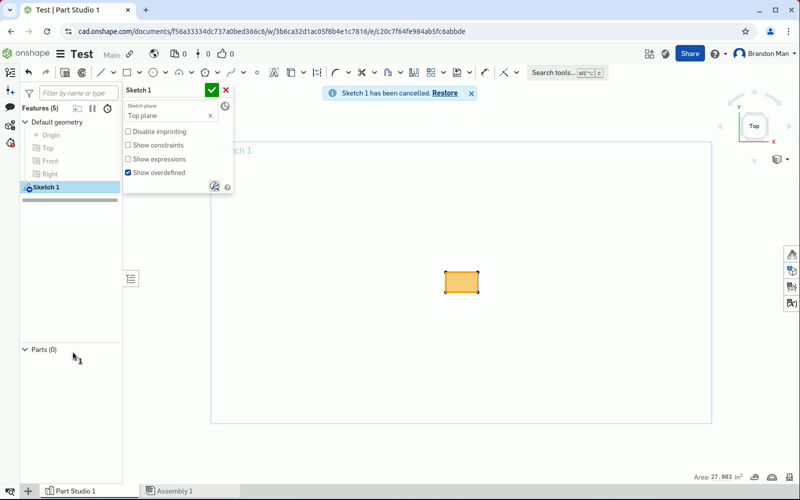
key(shift+y)
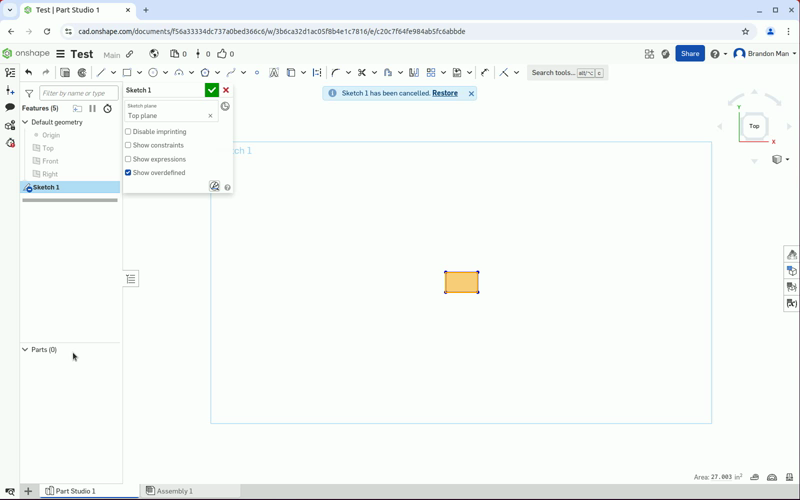
key(shift+e)
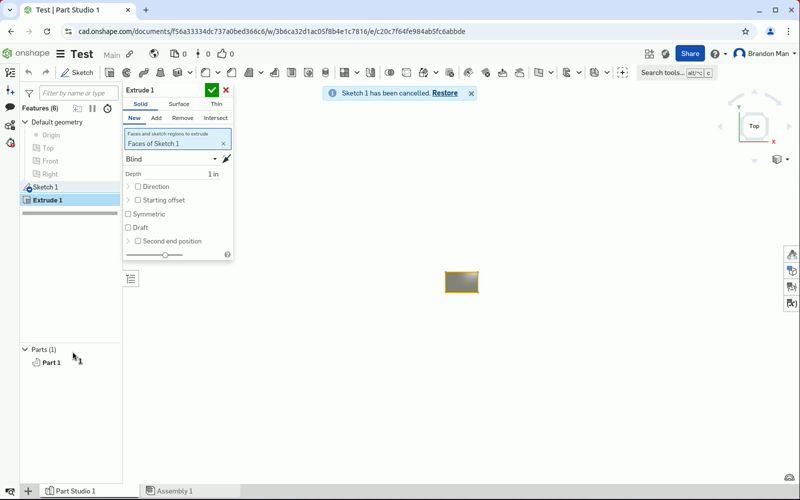
mouse_move(143, 106)
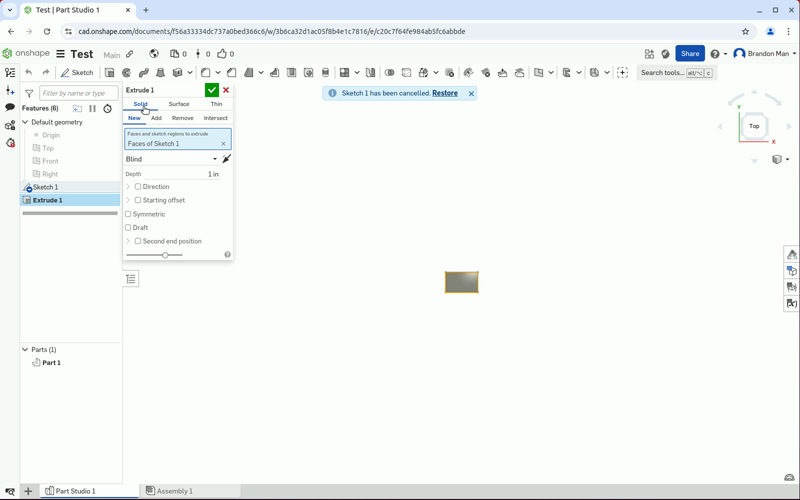
click(143, 106)
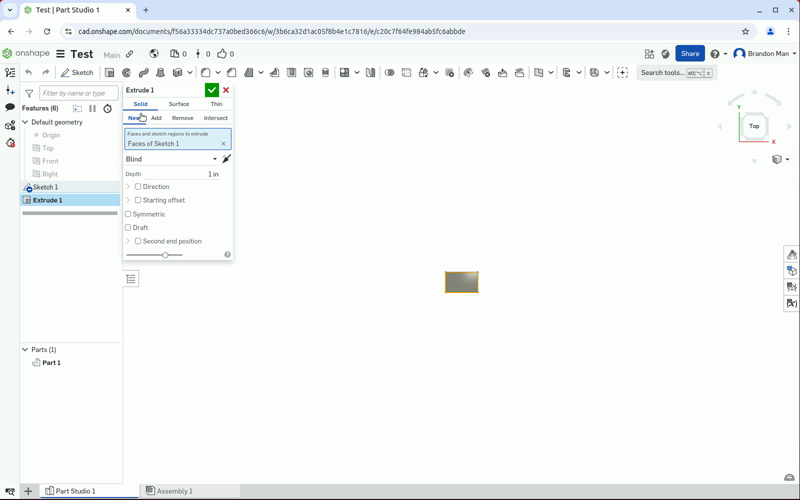
mouse_move(137, 120)
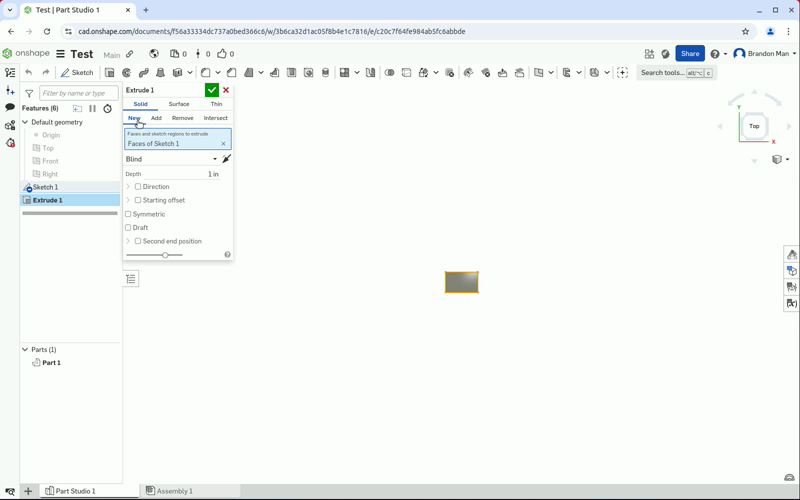
click(137, 120)
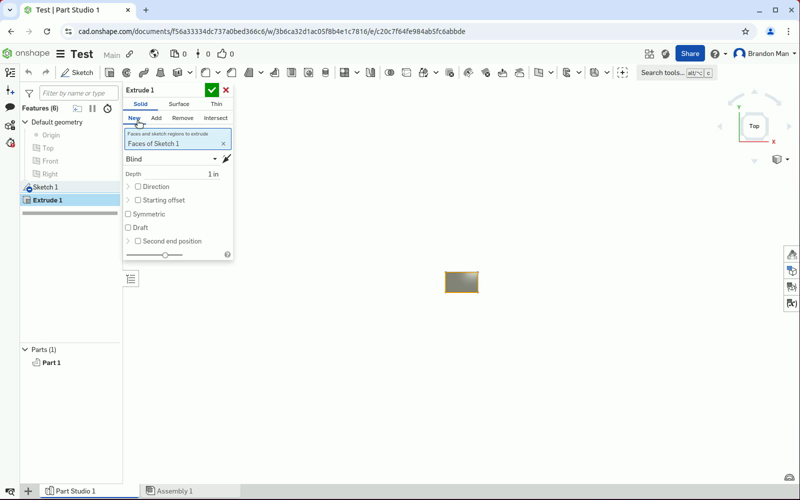
key(tab, 4)
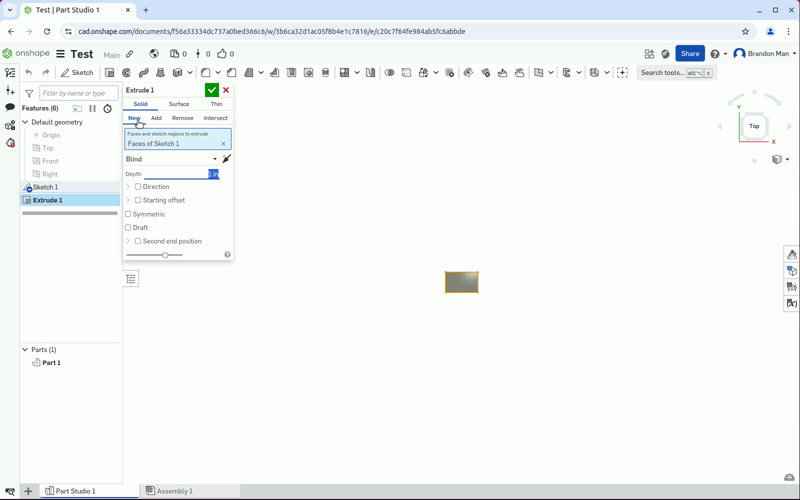
text(2.407)
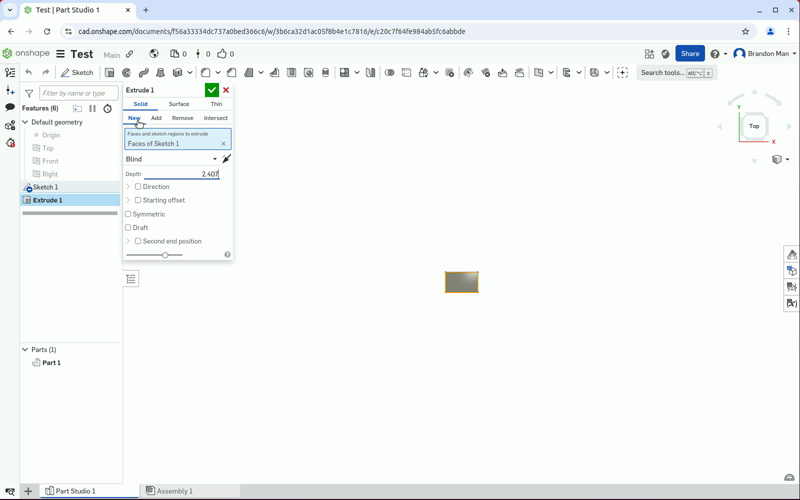
key(enter)
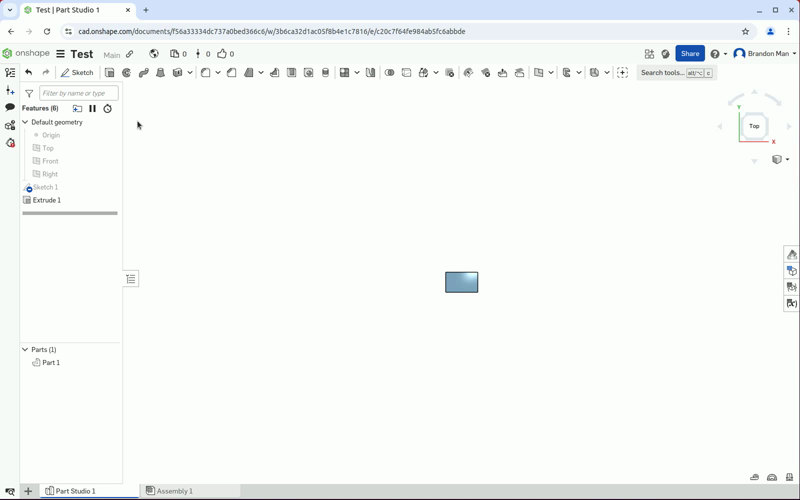
key(shift+h)
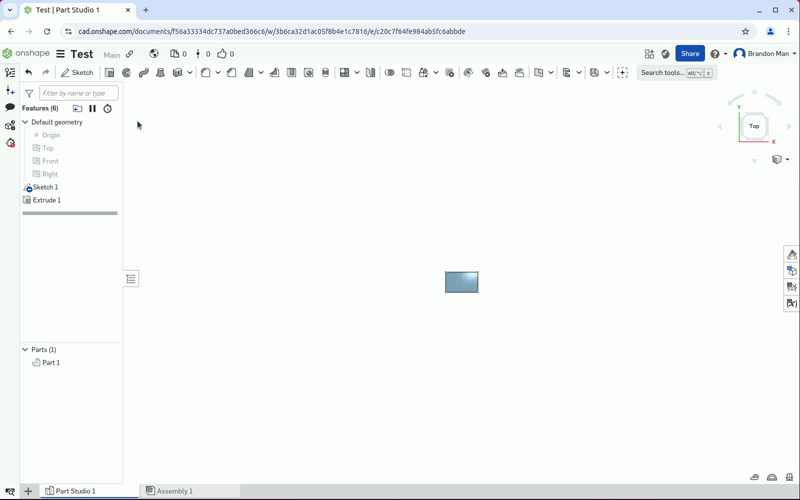
key(shift+h)
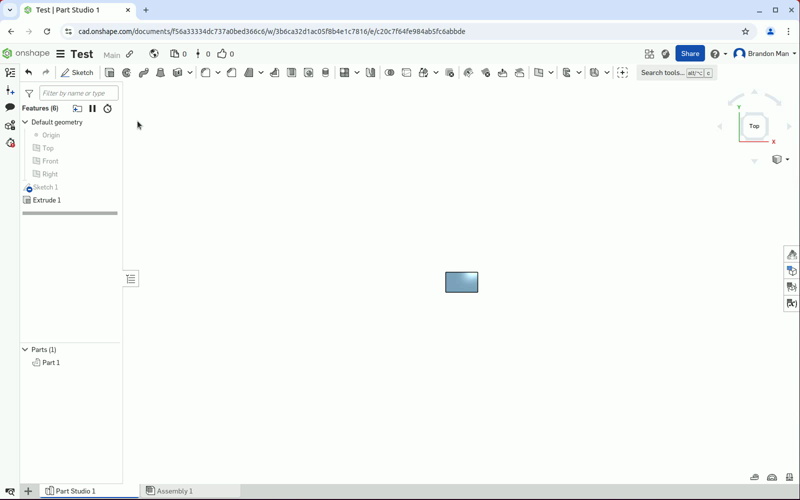
mouse_move(73, 189)
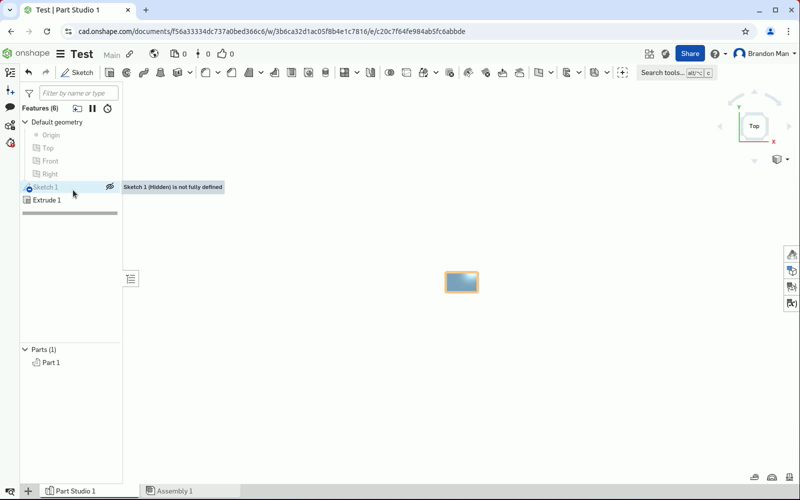
click(73, 189)
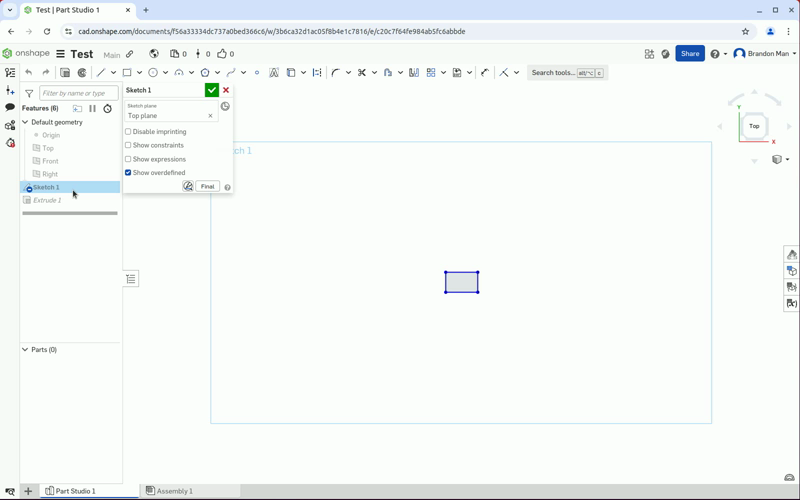
mouse_move(229, 92)
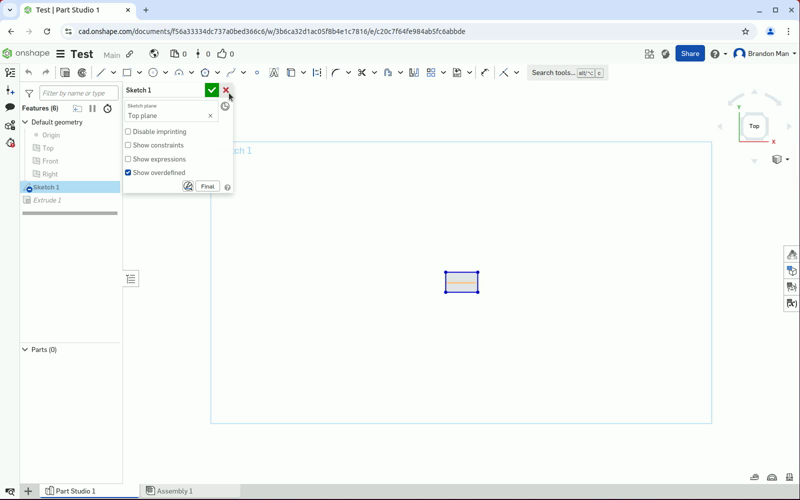
click(229, 92)
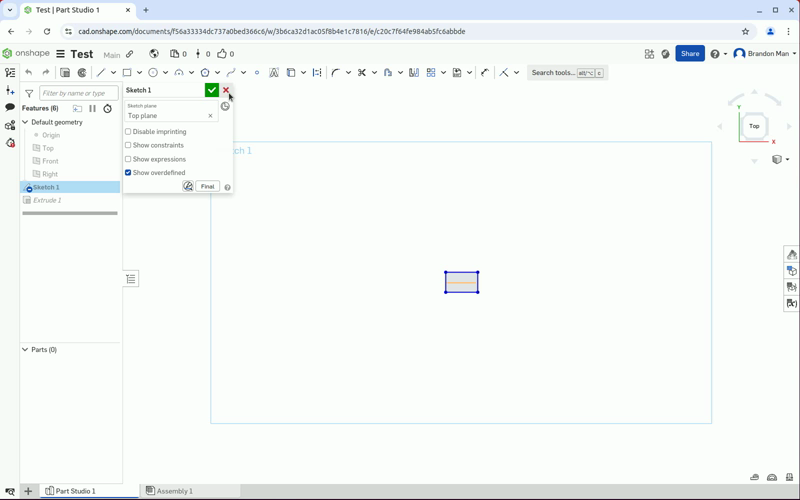
key(shift+s)
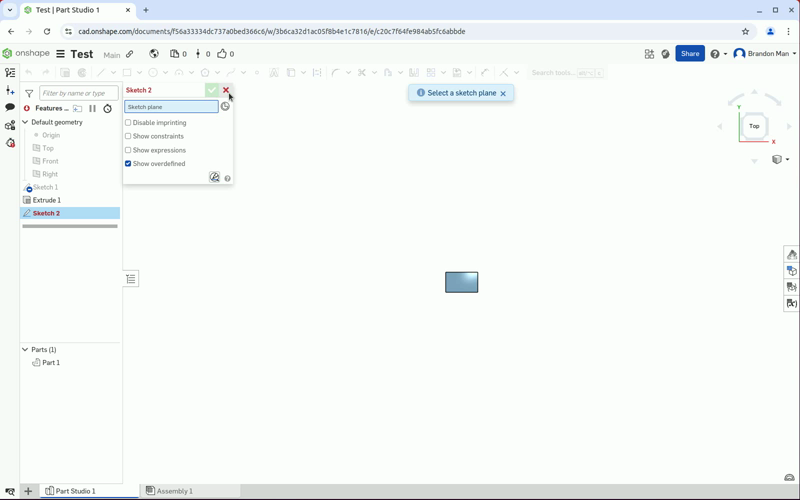
mouse_move(73, 150)
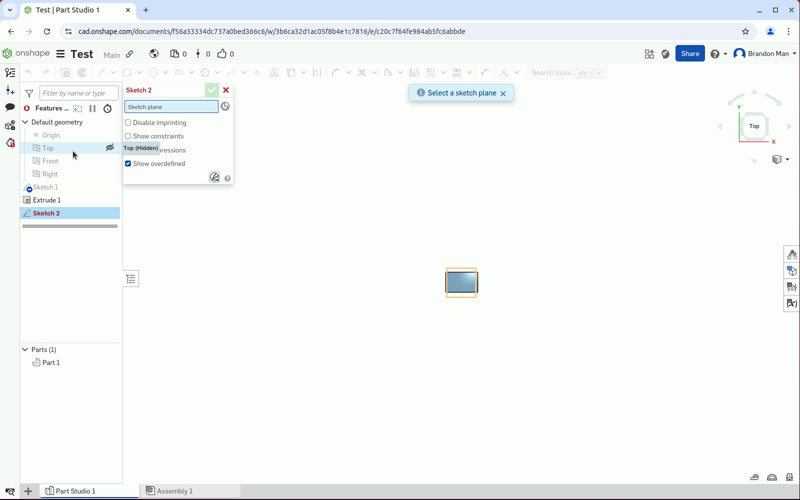
click(73, 150)
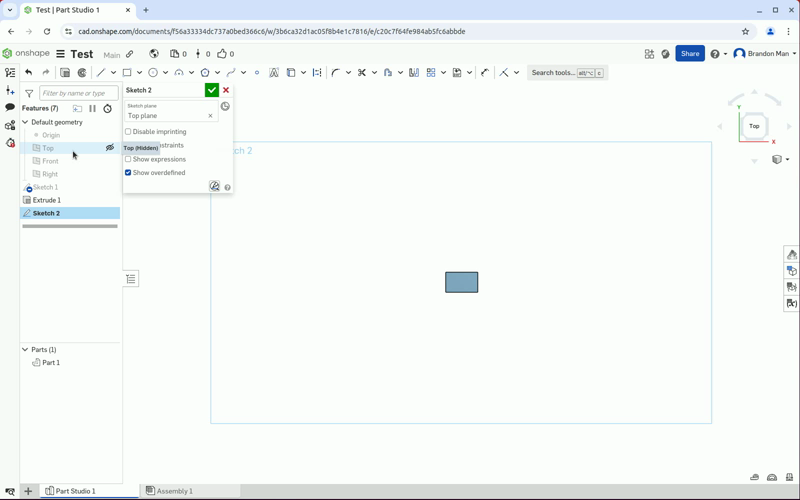
mouse_move(73, 352)
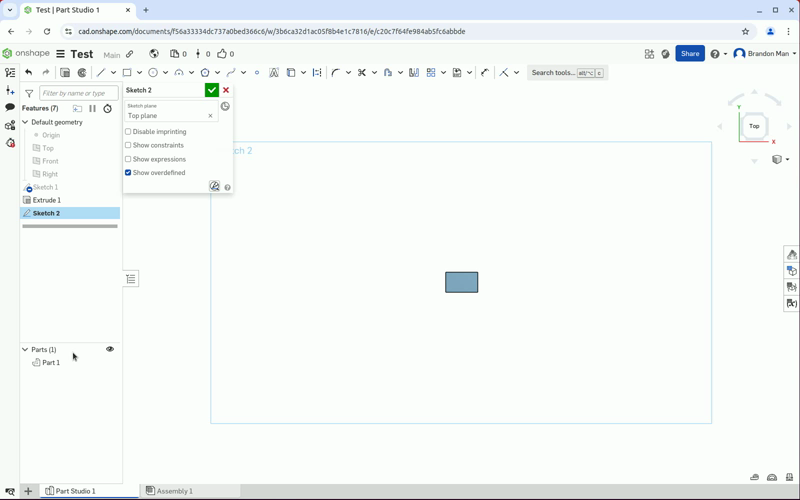
key(y)
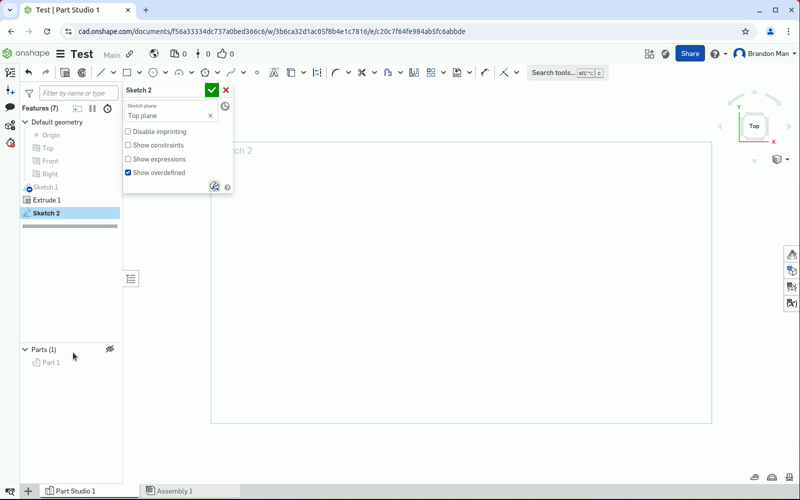
key(l)
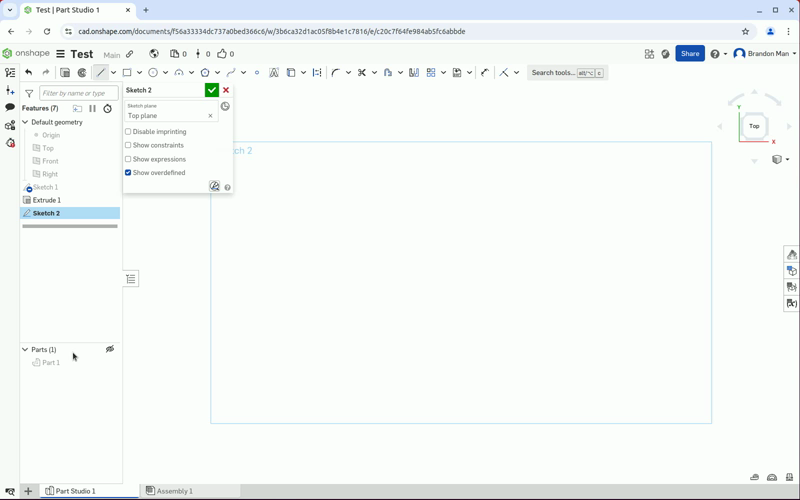
key_down(shift)
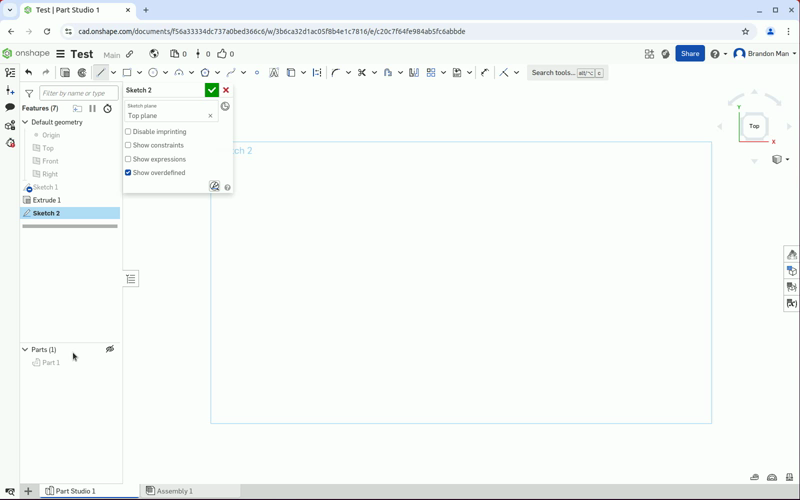
mouse_move(391, 395)
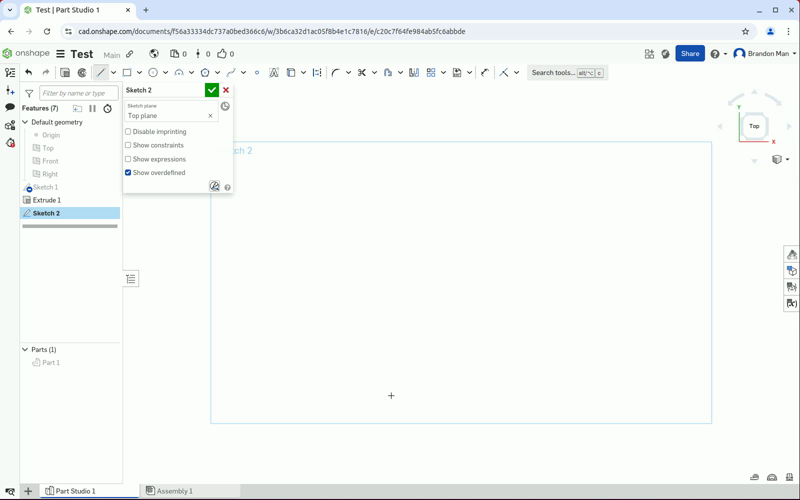
click(391, 395)
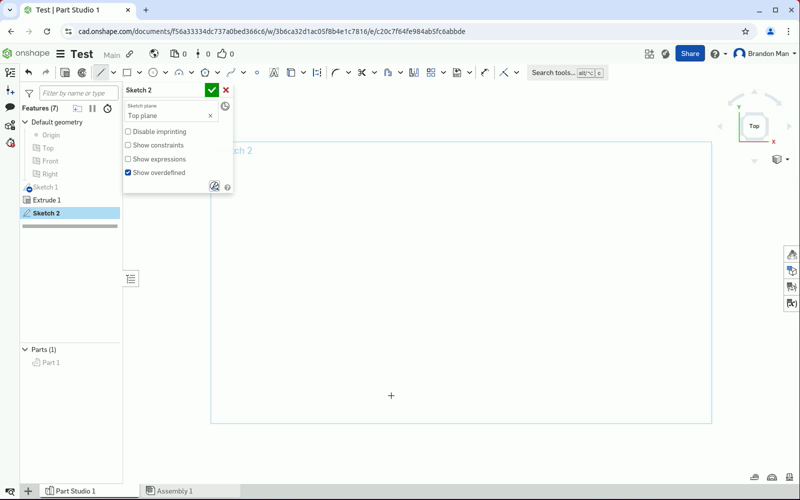
key_up(shift)
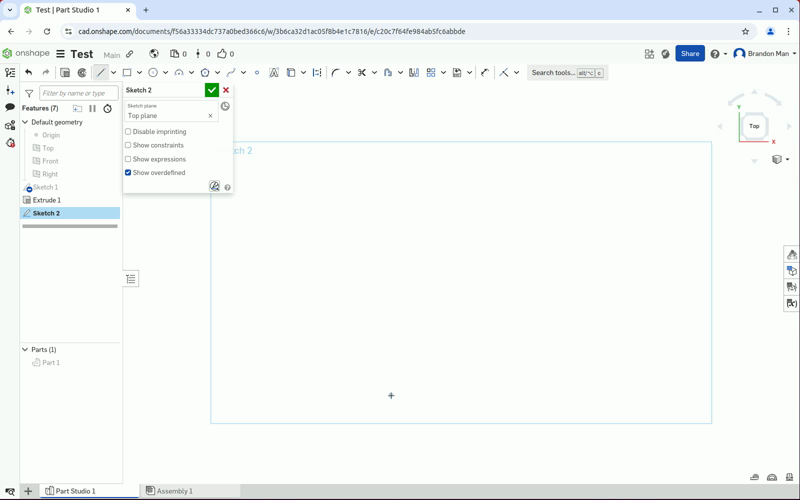
key_down(shift)
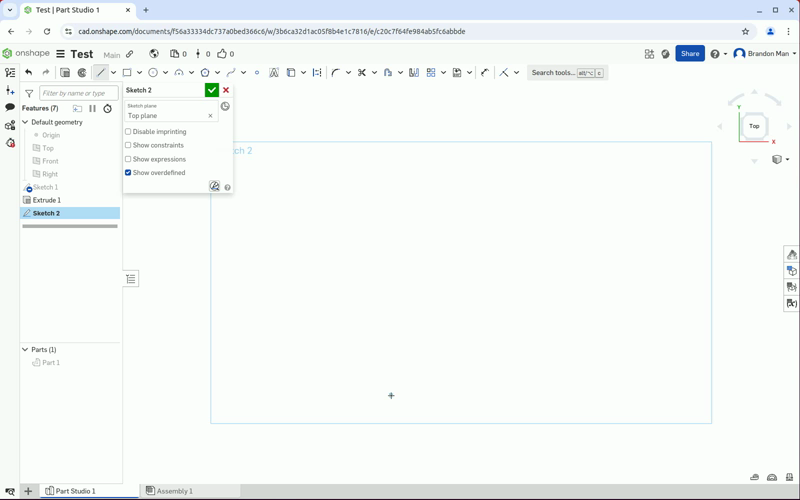
mouse_move(495, 395)
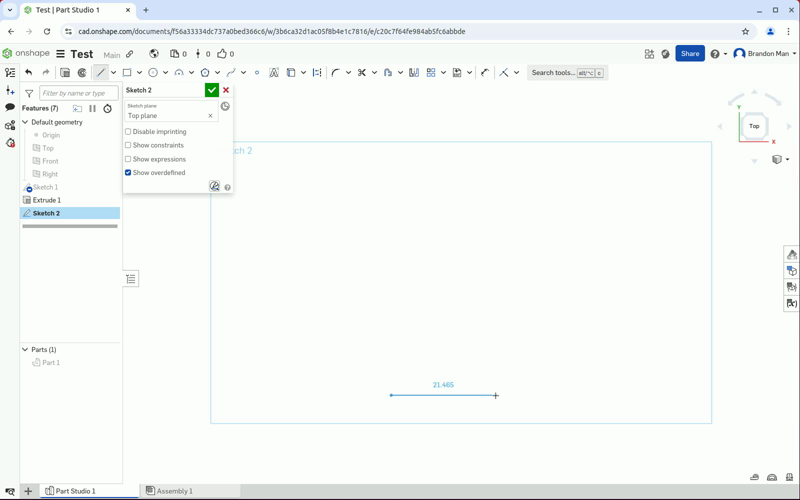
click(495, 395)
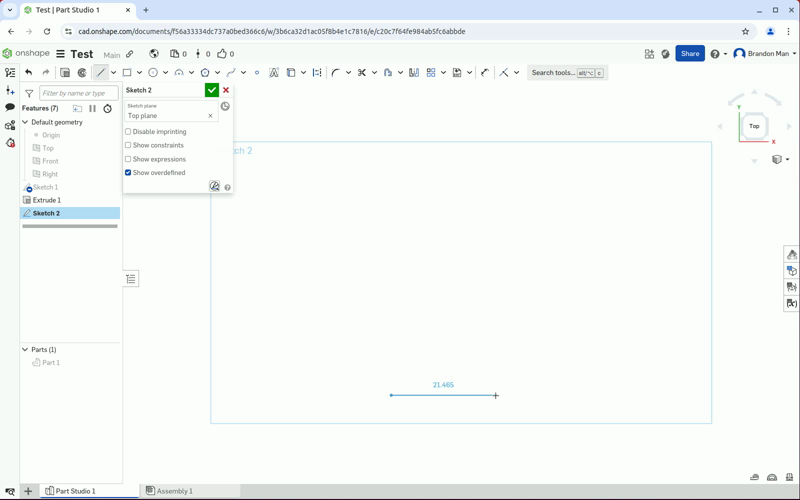
key_up(shift)
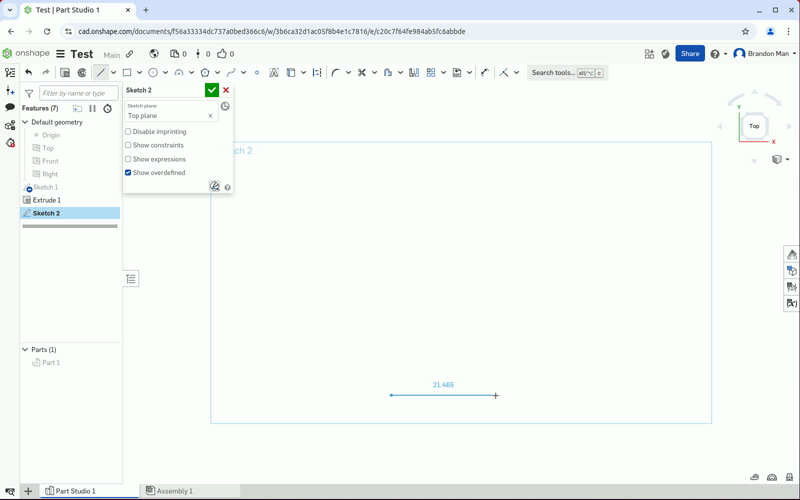
key_down(shift)
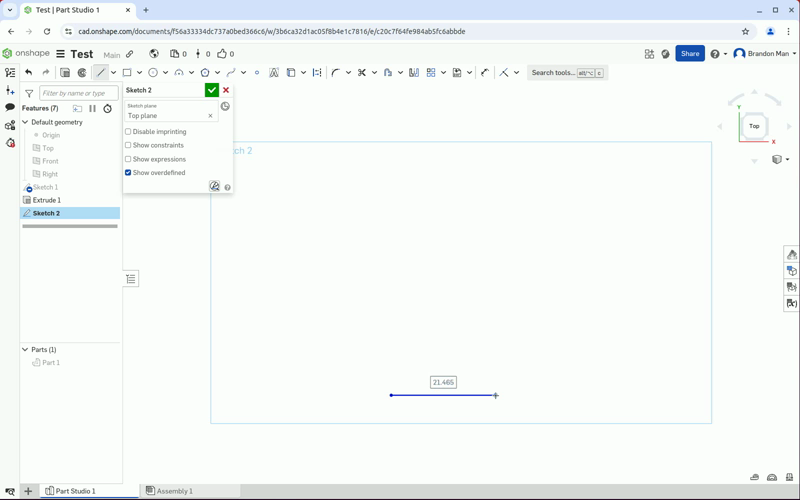
mouse_move(495, 317)
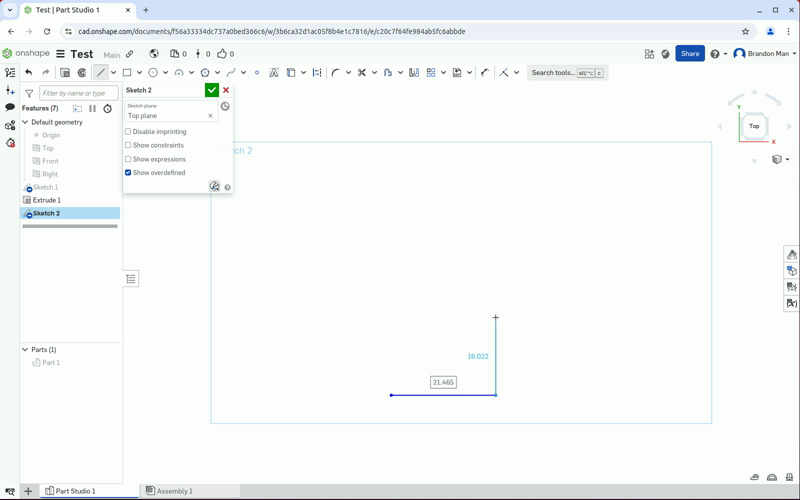
click(495, 317)
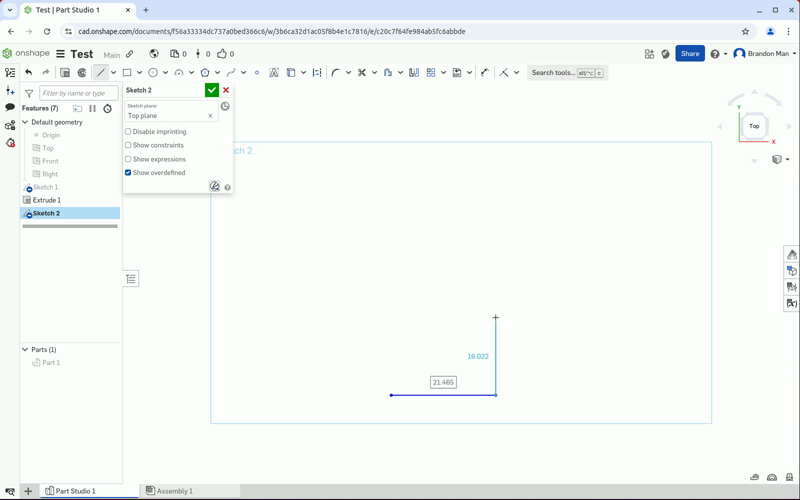
key_up(shift)
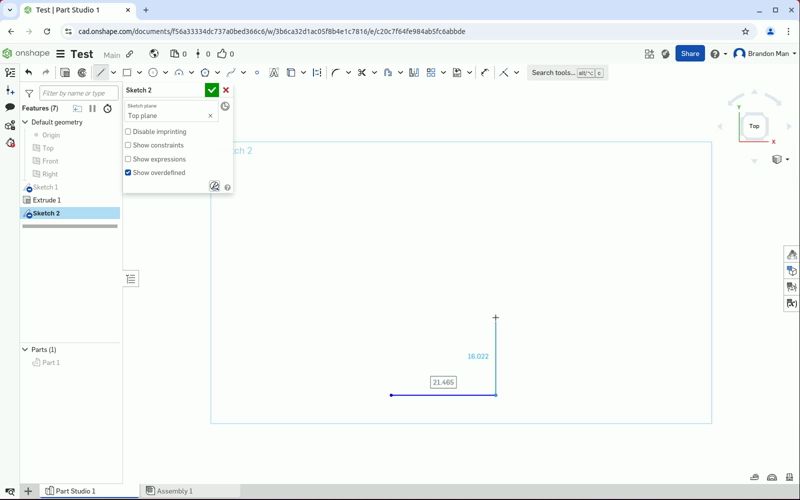
key_down(shift)
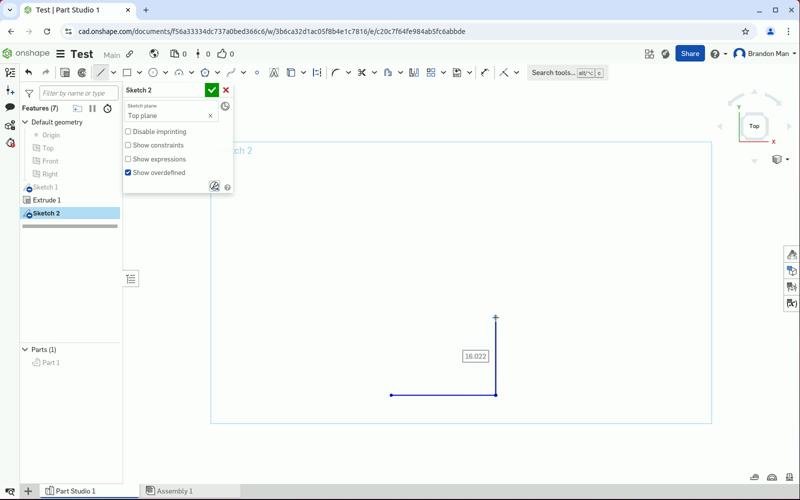
mouse_move(391, 317)
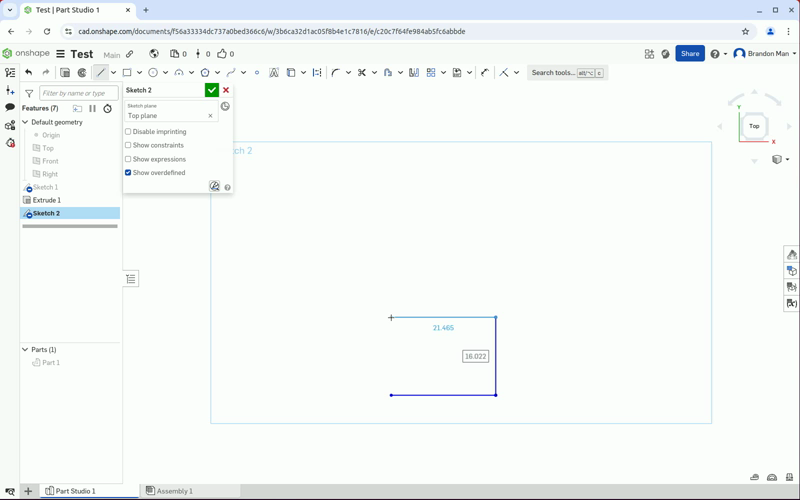
click(391, 317)
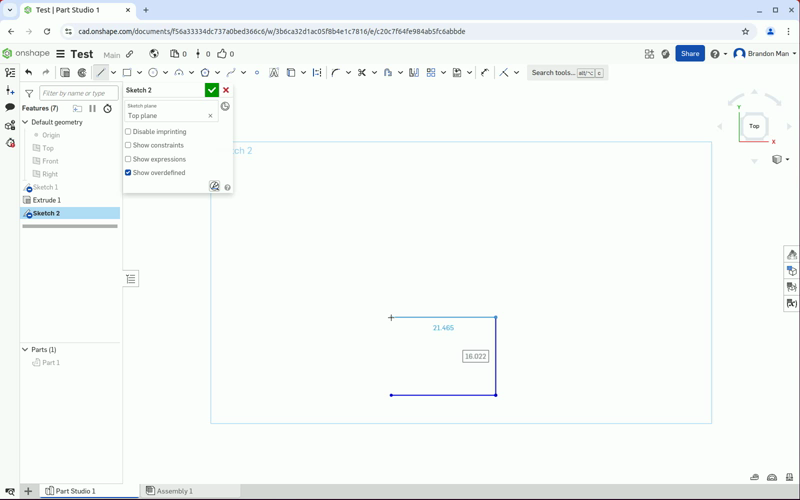
key_up(shift)
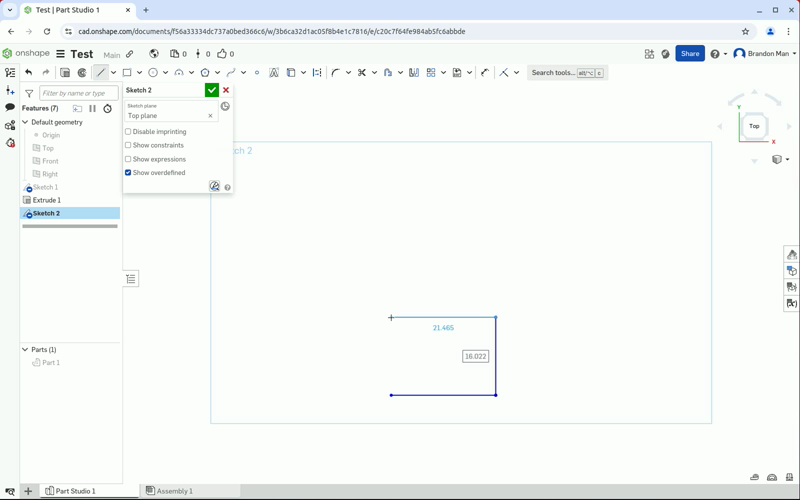
key_down(shift)
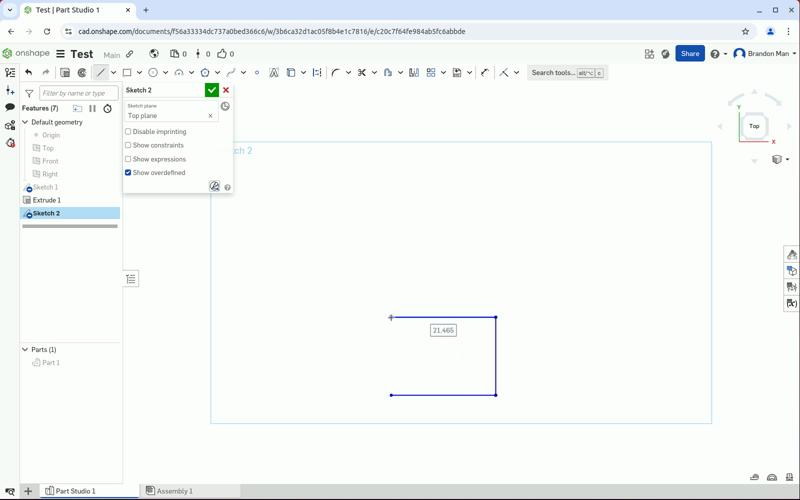
mouse_move(391, 395)
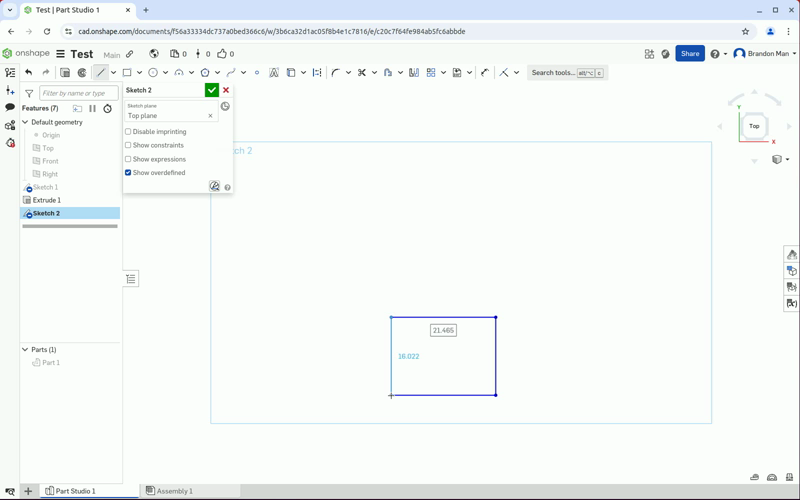
key_up(shift)
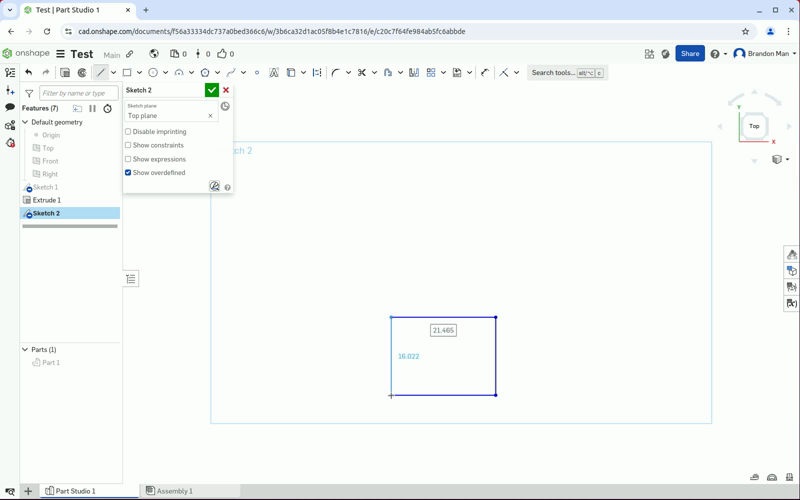
click(391, 395)
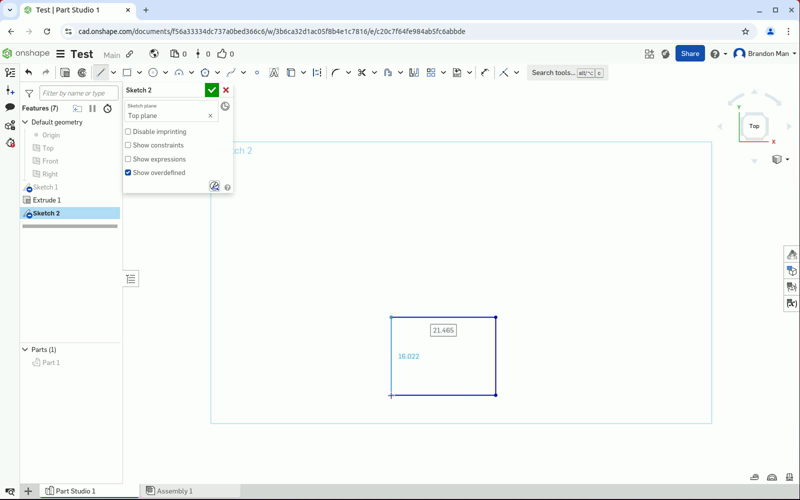
key(esc)
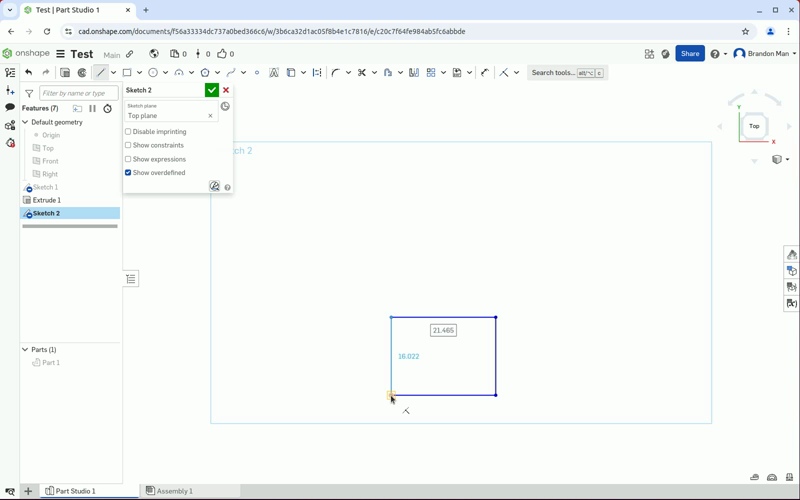
mouse_move(421, 357)
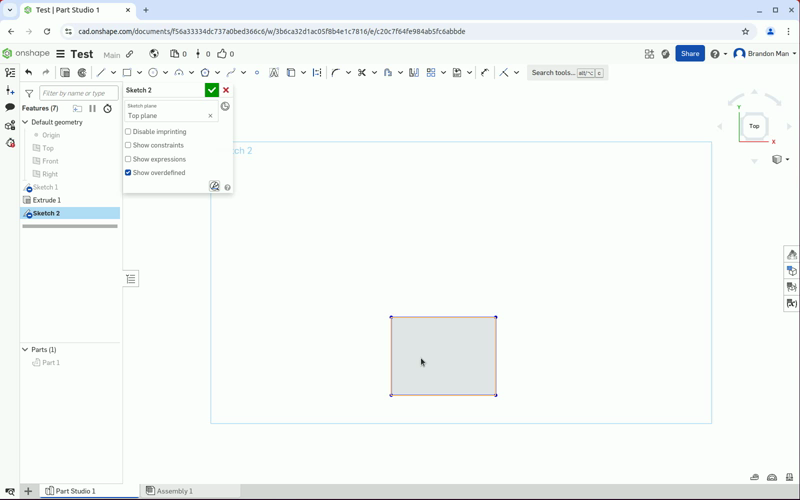
click(421, 357)
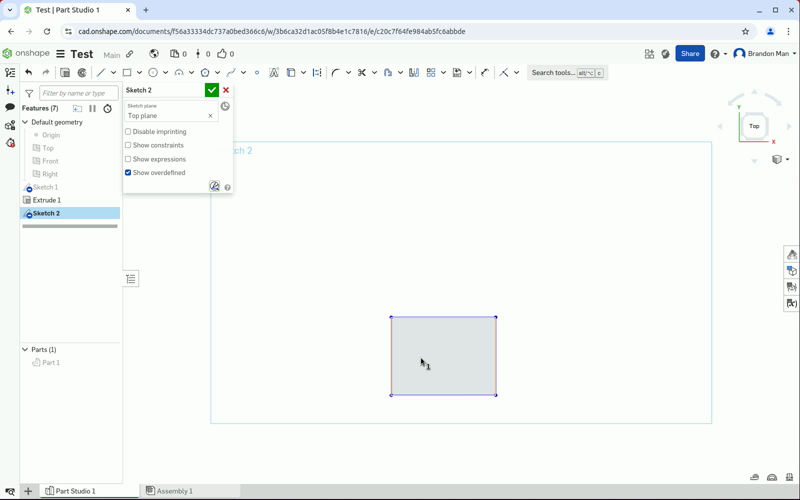
mouse_move(73, 352)
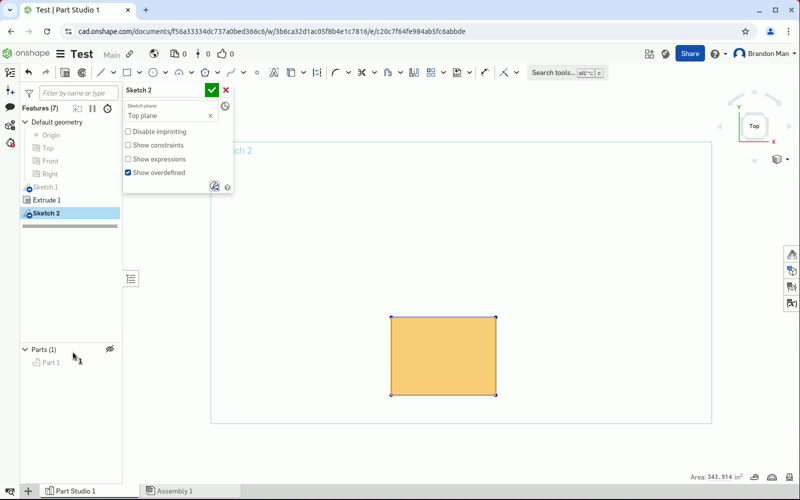
key(shift+y)
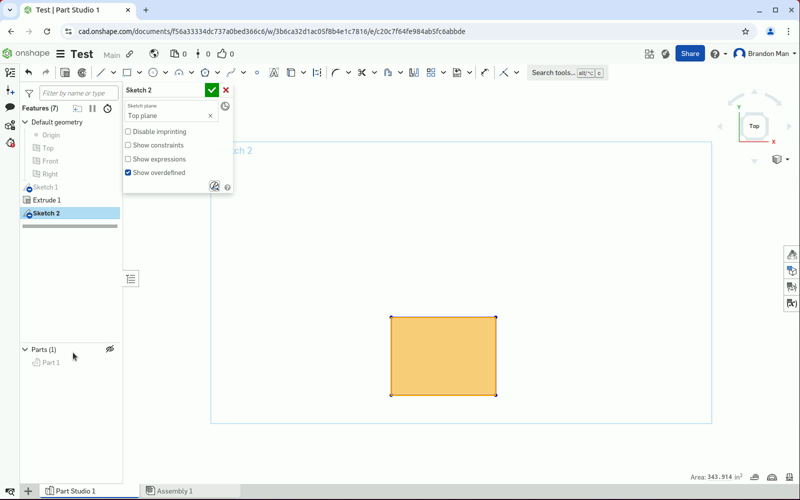
key(shift+e)
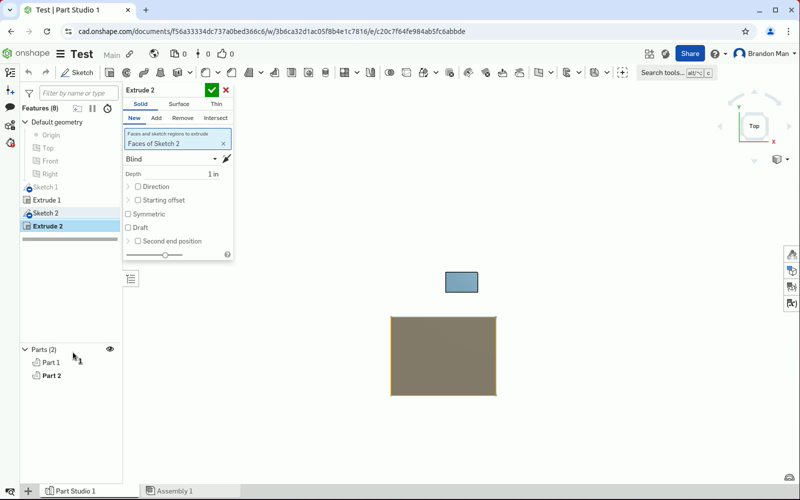
mouse_move(143, 106)
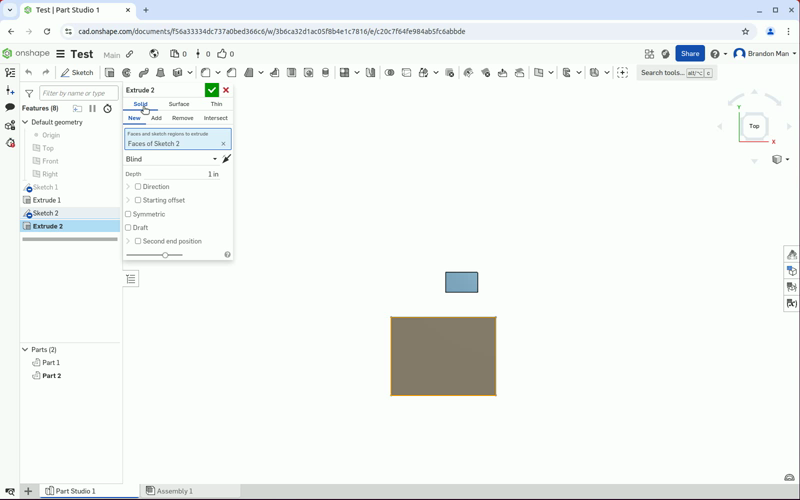
click(143, 106)
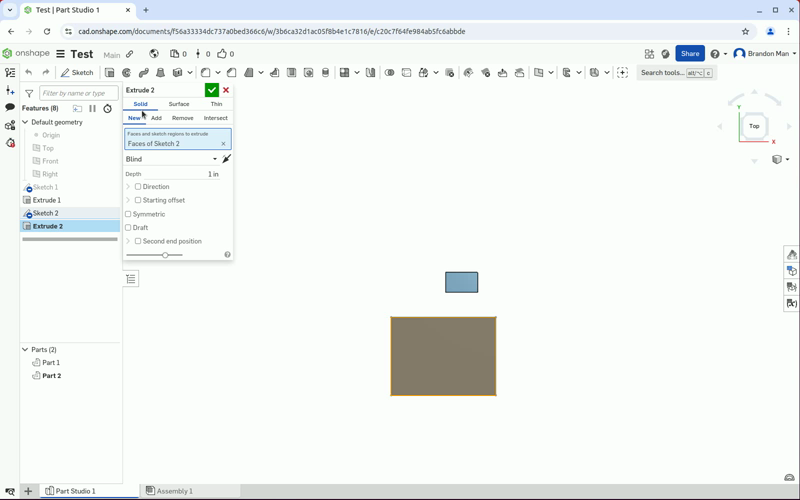
mouse_move(137, 120)
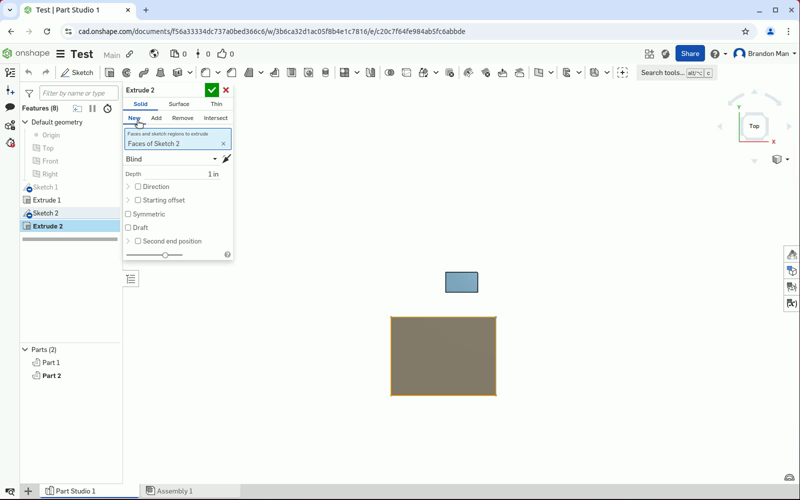
click(137, 120)
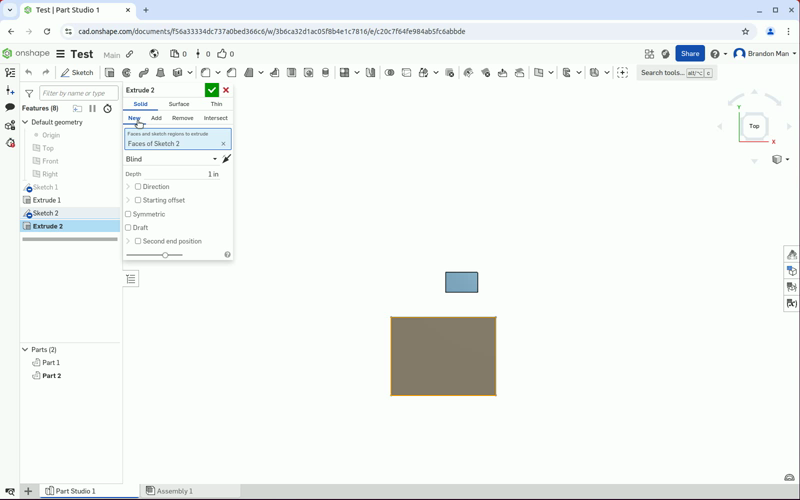
key(tab, 4)
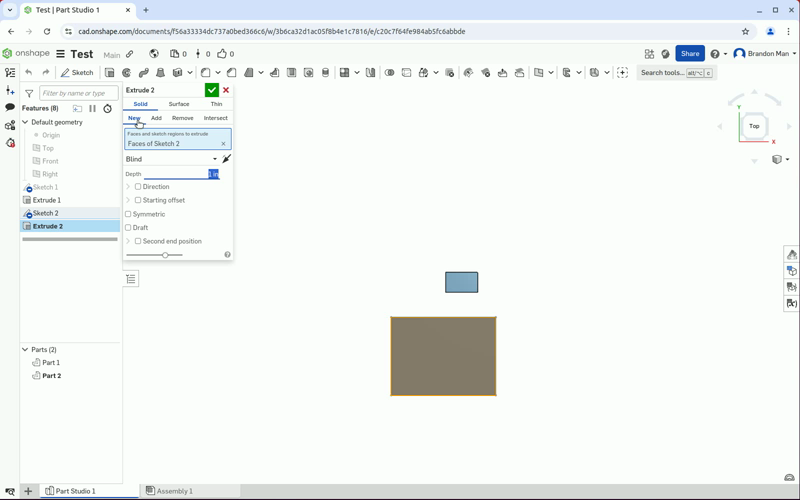
text(0.241)
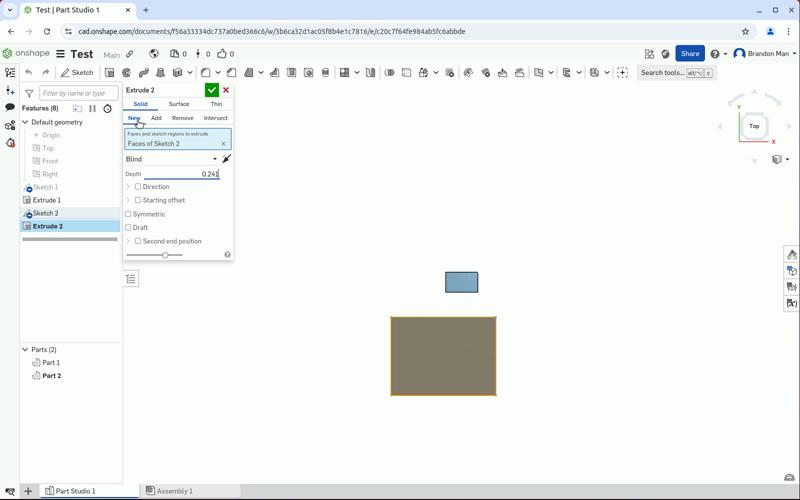
key(enter)
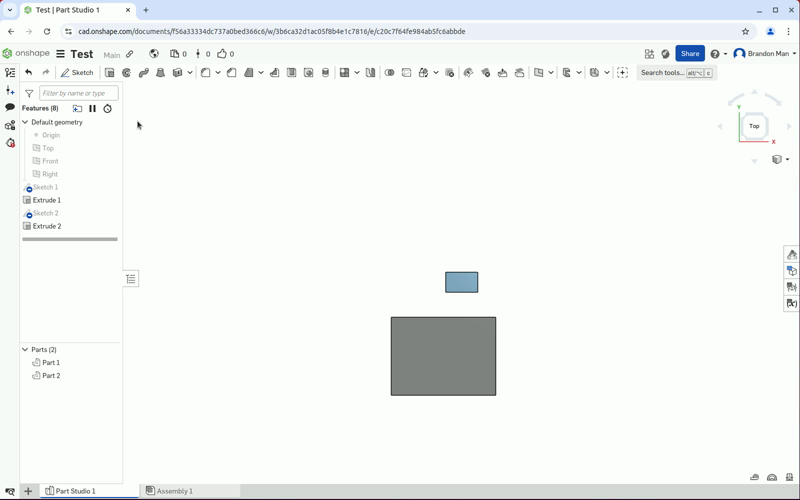
key(shift+h)
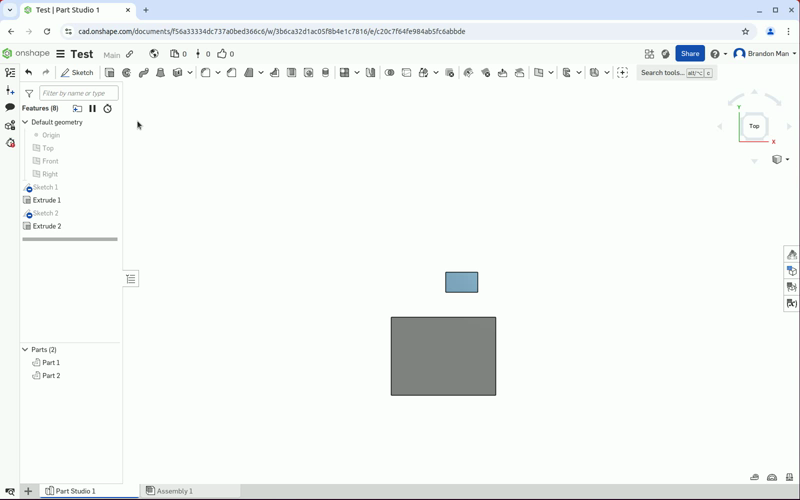
key(shift+h)
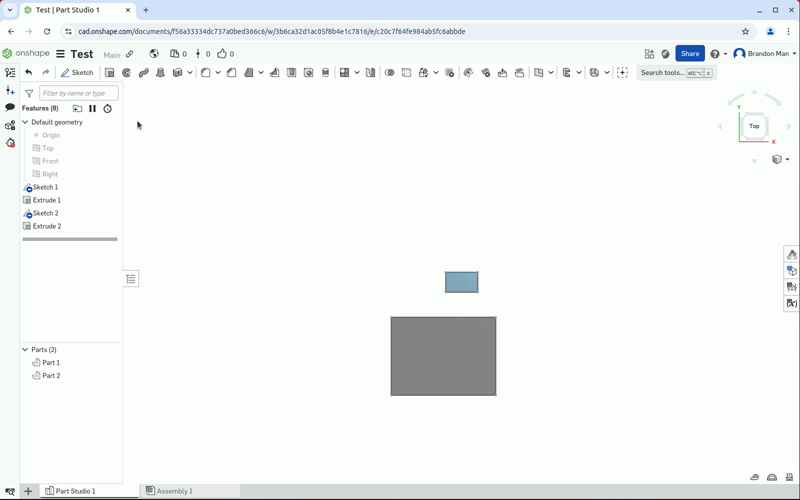
key(shift+7)
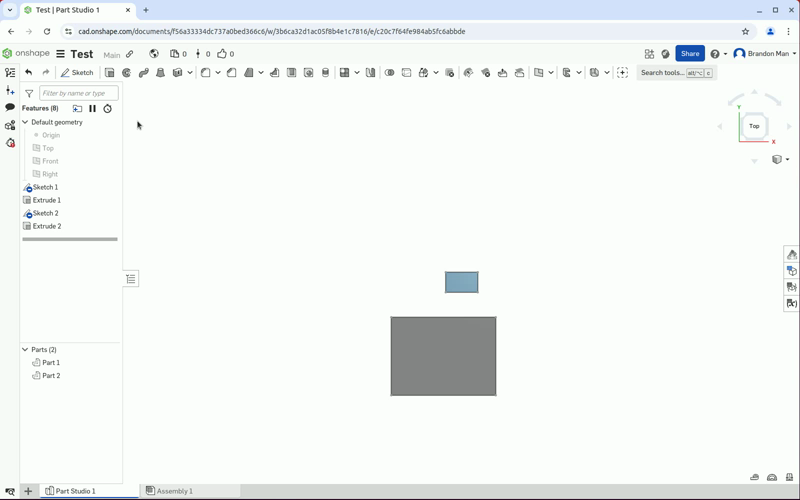
key(up, 3)
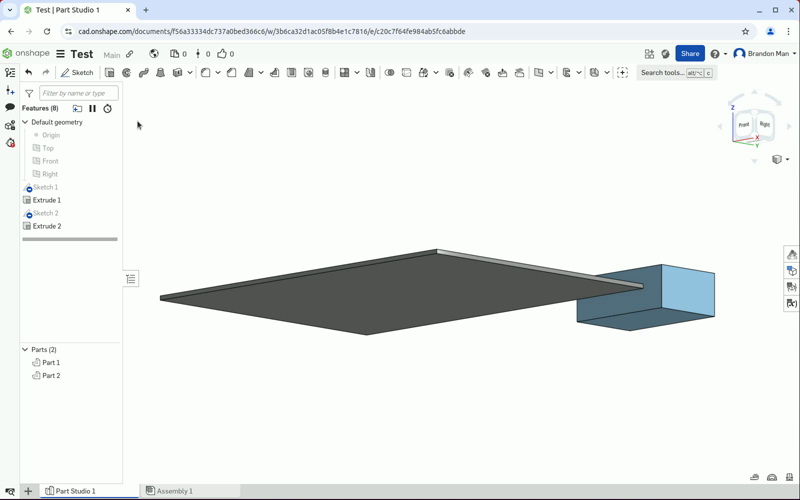
key(left, 3)
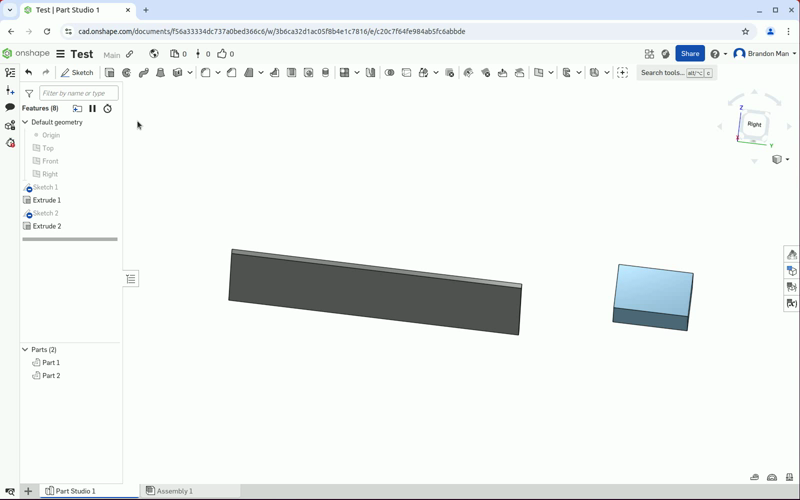
key(right, 3)
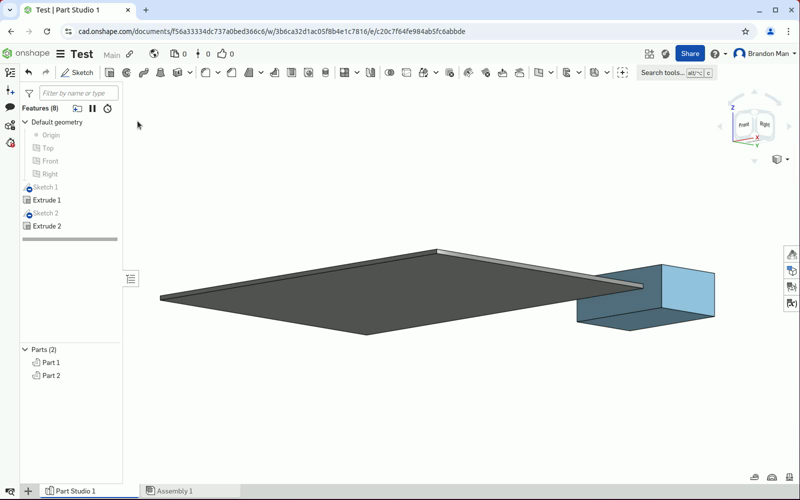
key(down, 3)
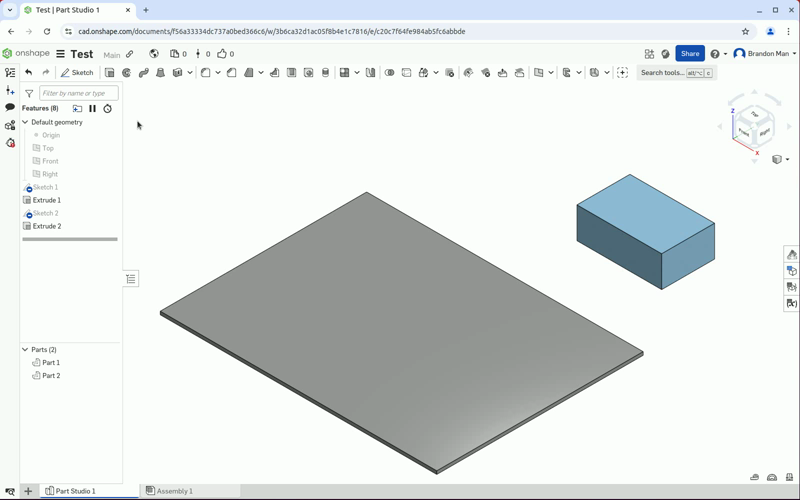
mouse_move(73, 189)
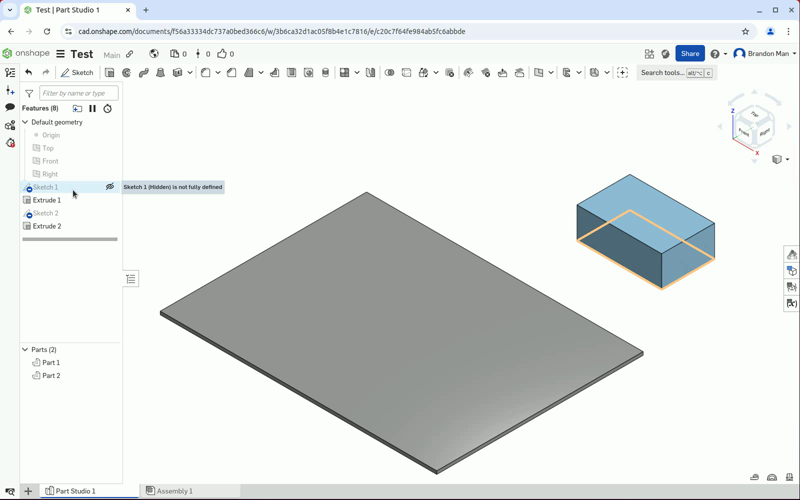
click(73, 189)